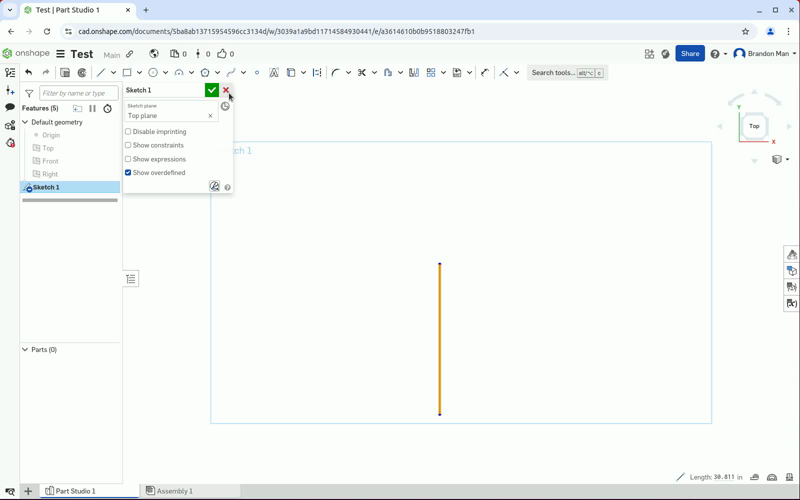
key(shift+h)
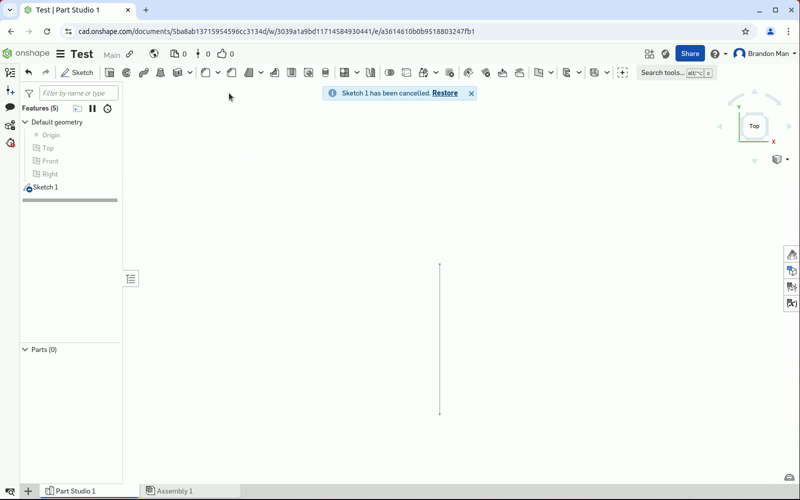
key(shift+s)
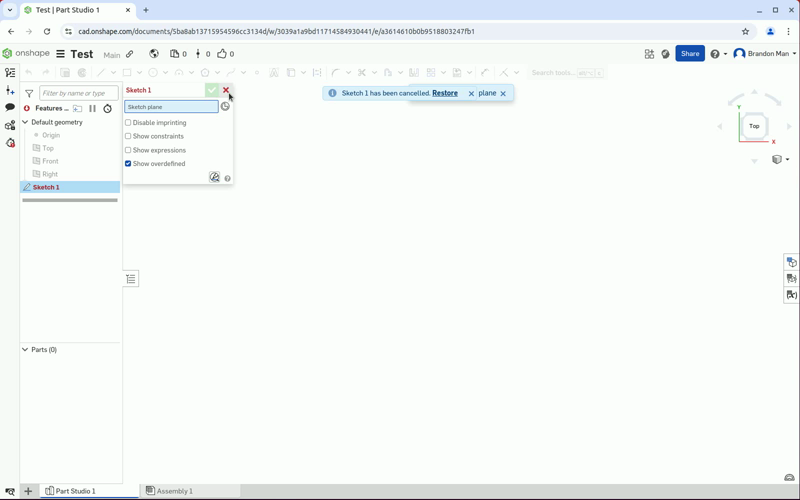
mouse_move(73, 150)
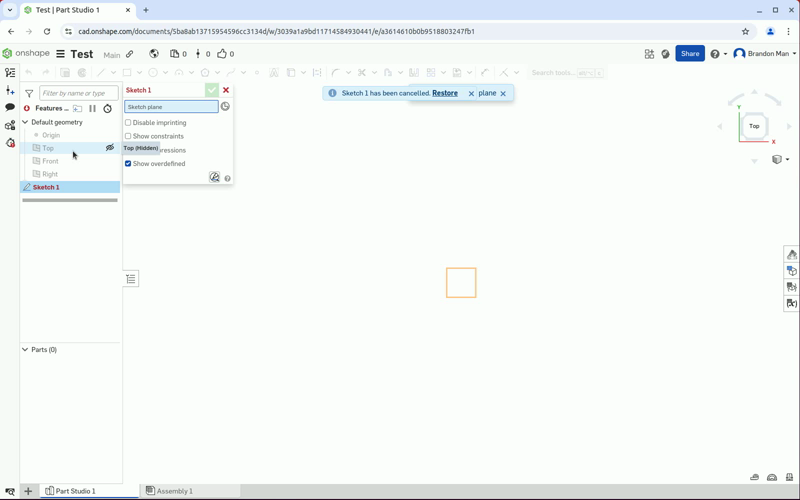
click(73, 150)
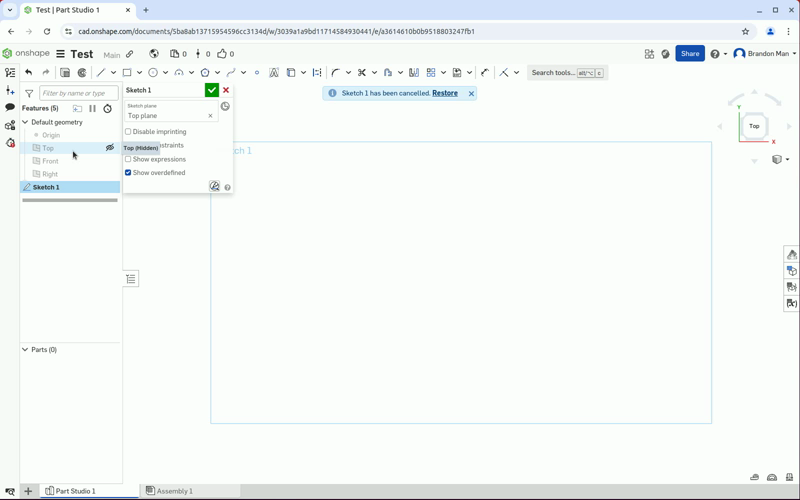
mouse_move(73, 352)
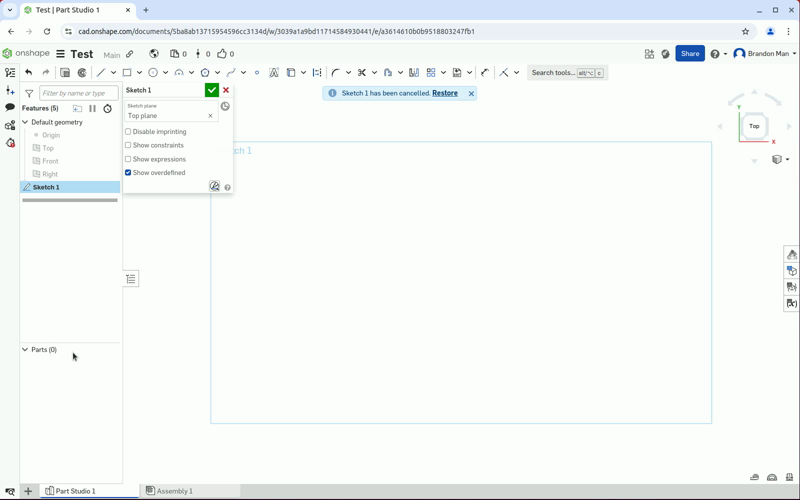
key(y)
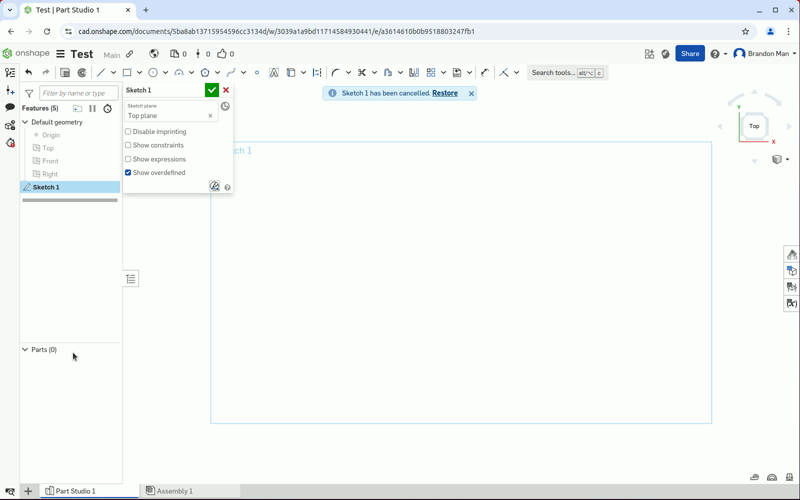
key(l)
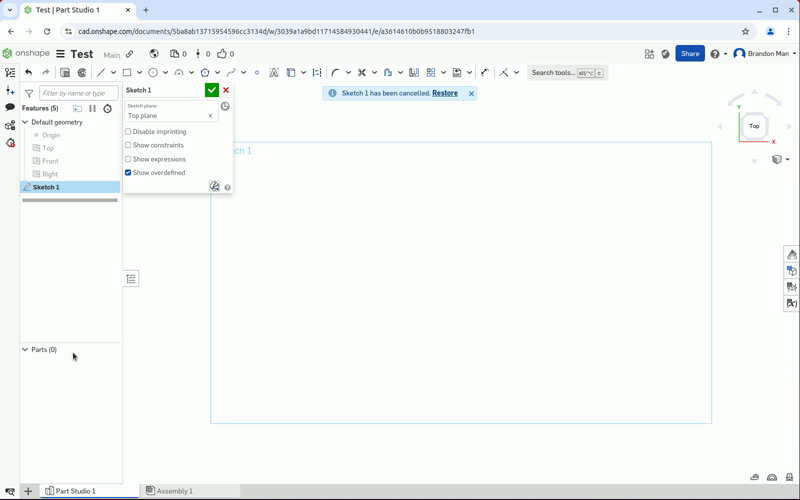
key_down(shift)
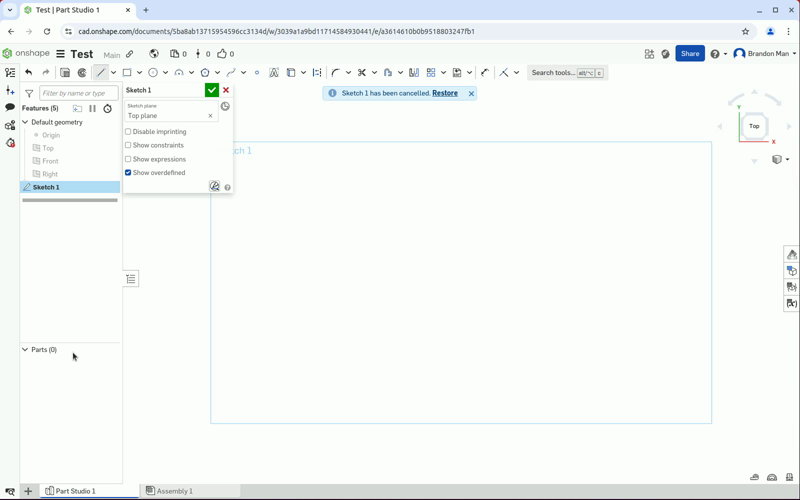
mouse_move(348, 381)
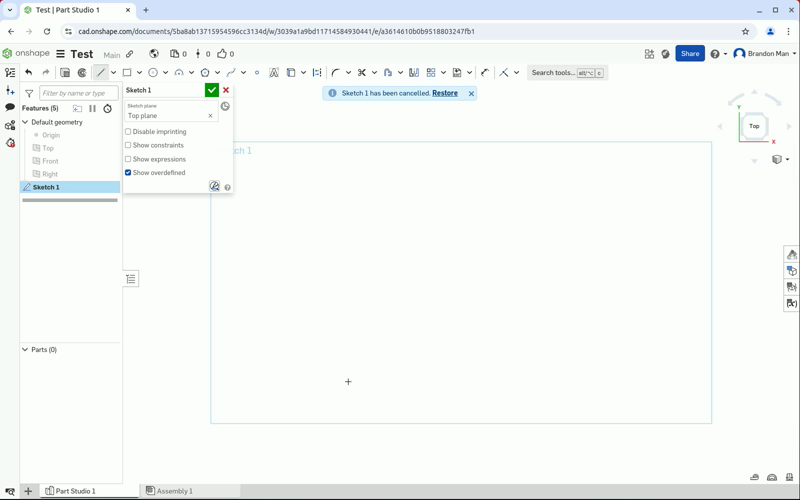
click(348, 381)
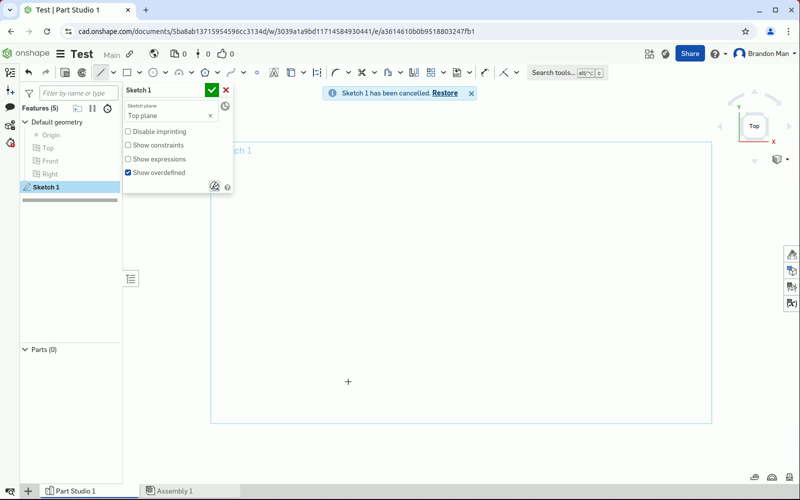
key_up(shift)
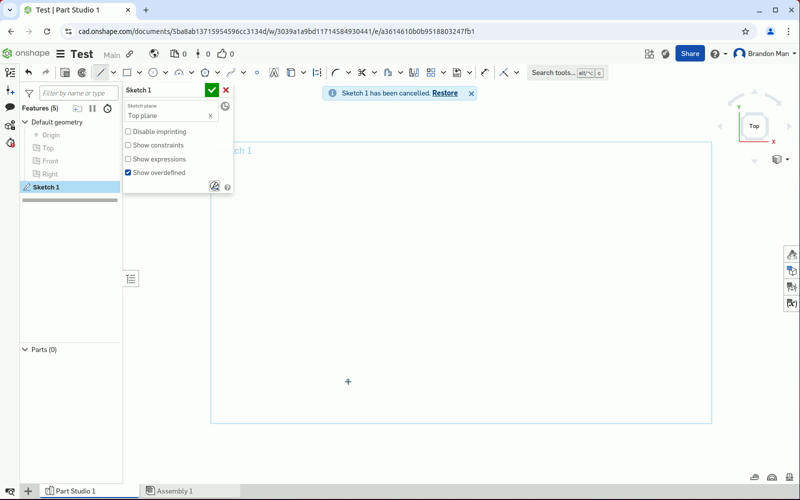
key_down(shift)
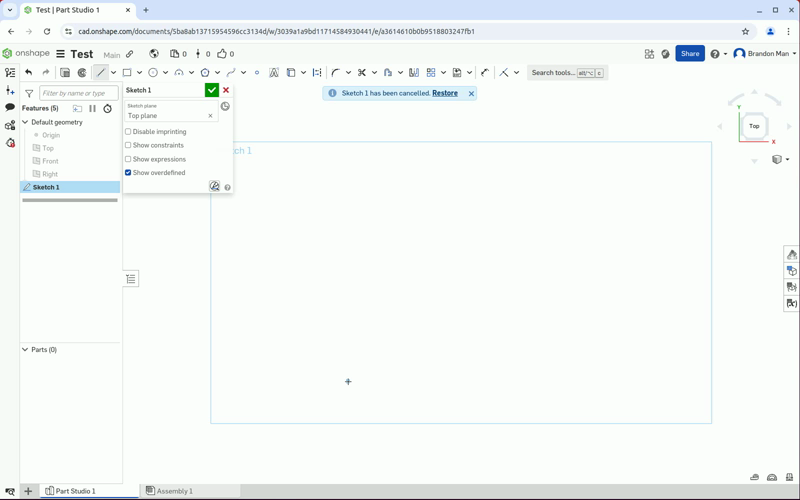
mouse_move(569, 381)
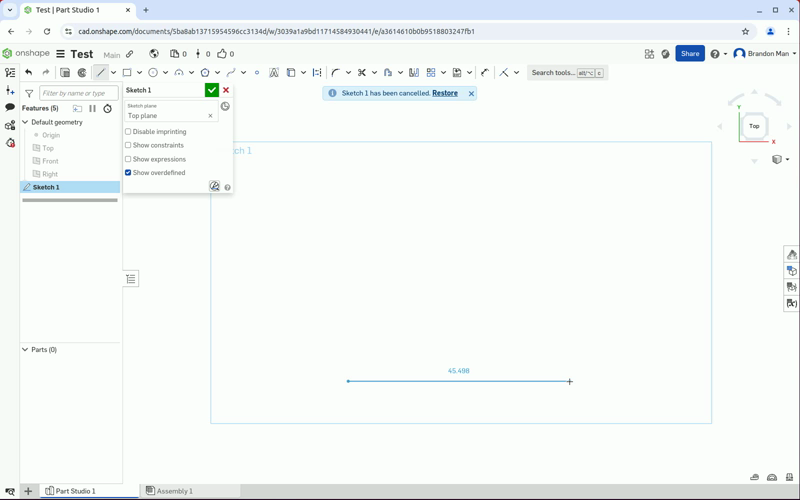
click(569, 381)
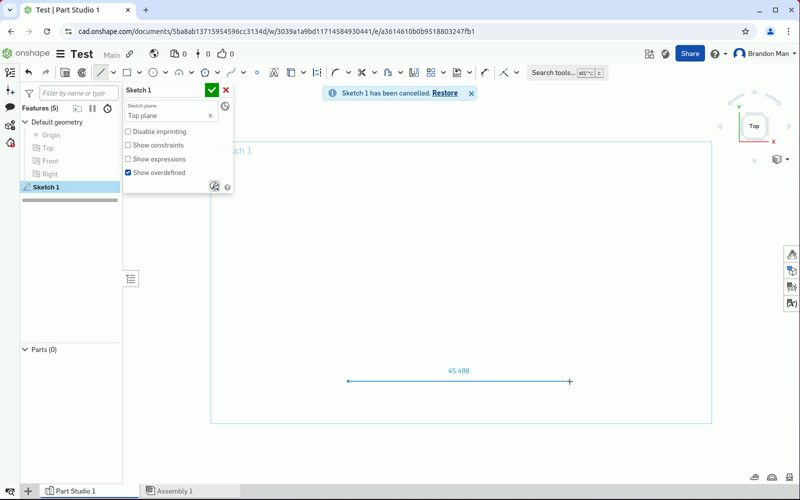
key_up(shift)
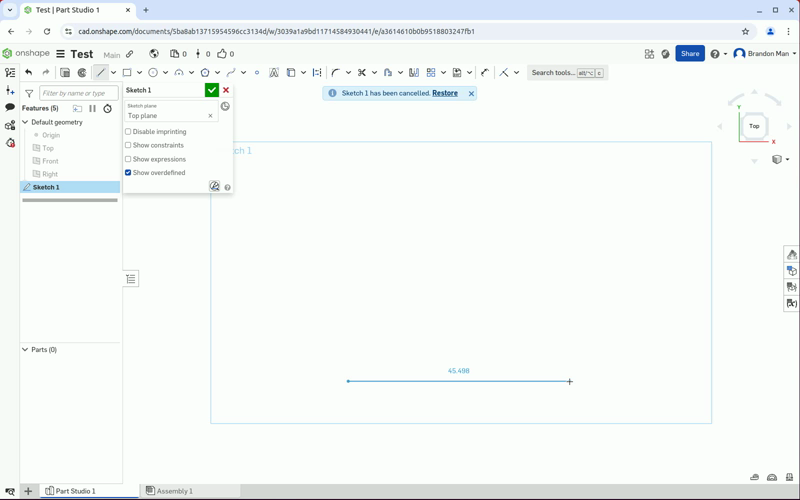
key_down(shift)
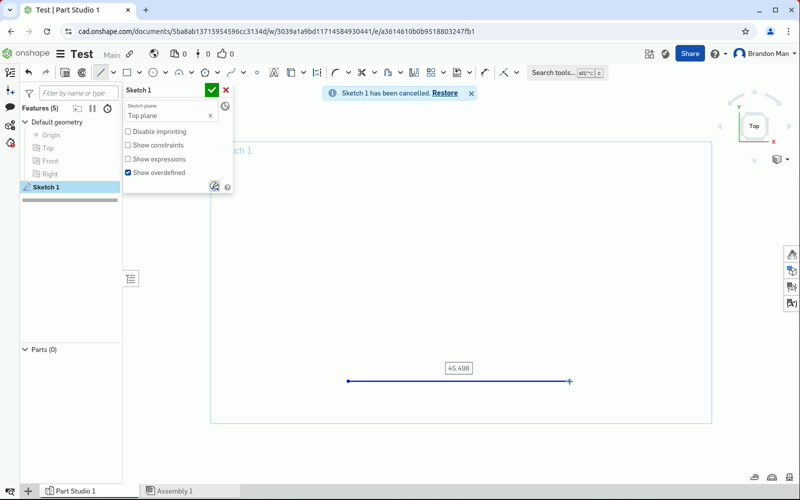
mouse_move(569, 192)
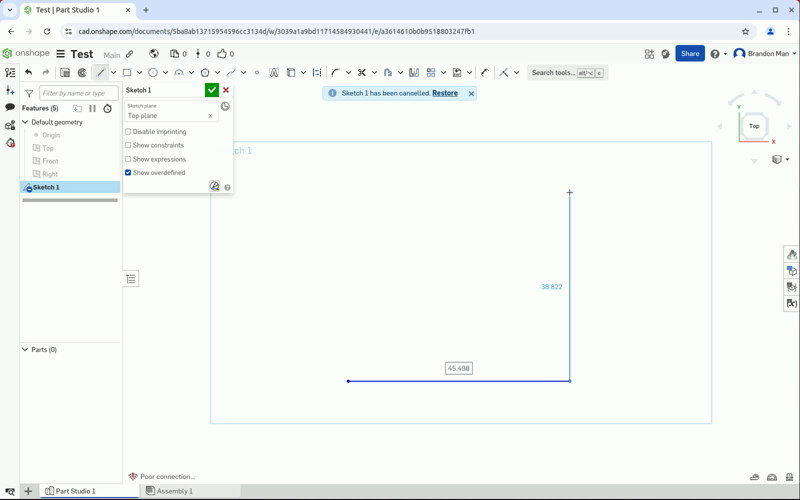
click(569, 192)
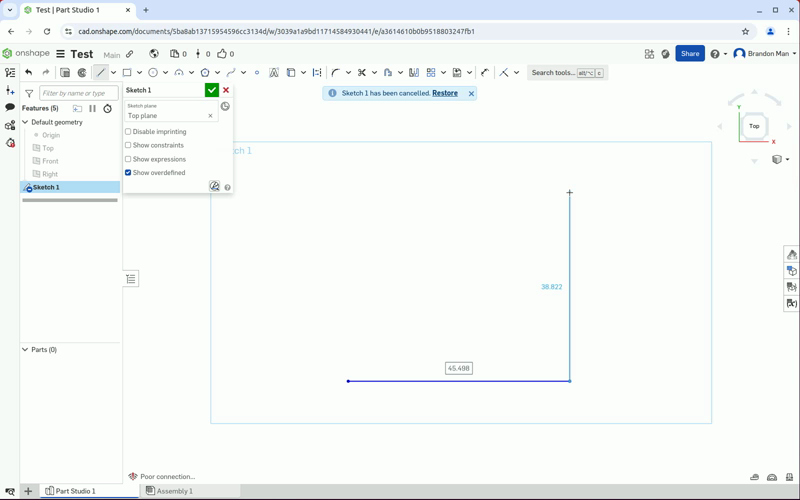
key_up(shift)
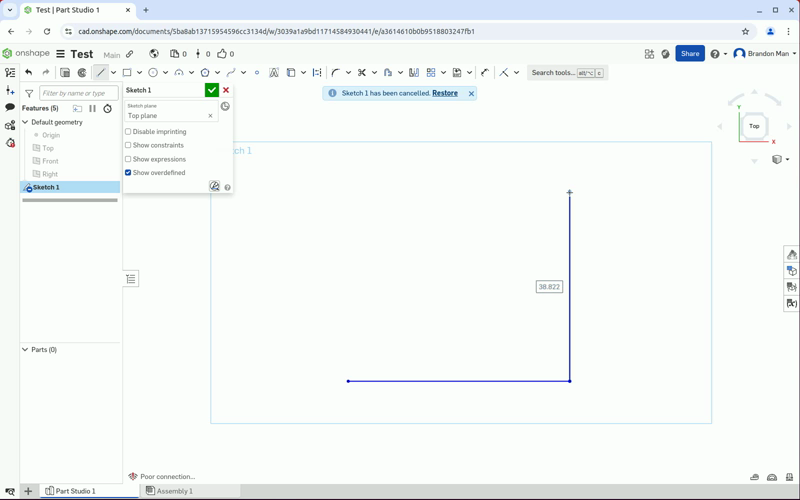
key_down(shift)
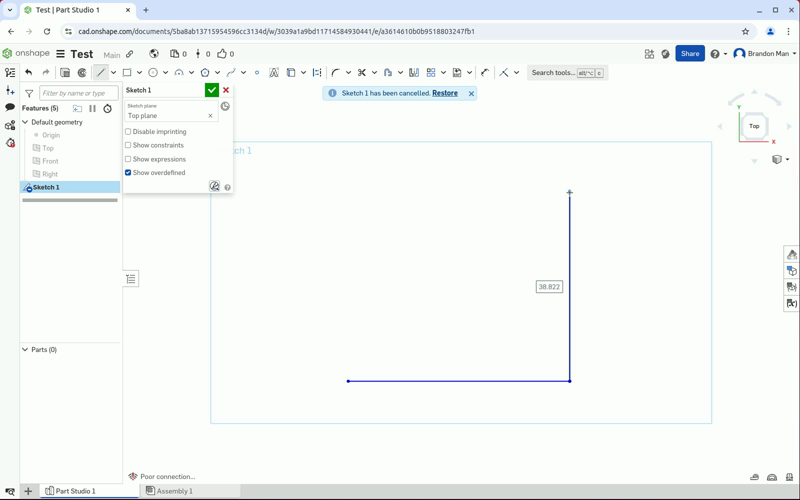
mouse_move(348, 192)
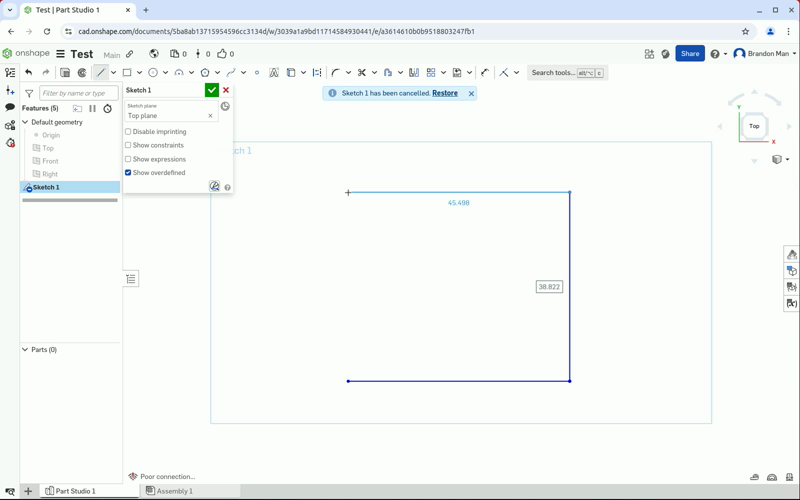
click(348, 192)
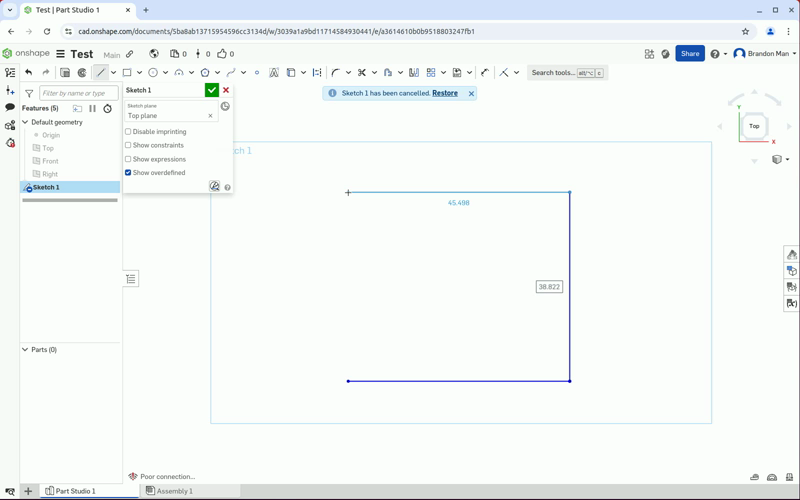
key_up(shift)
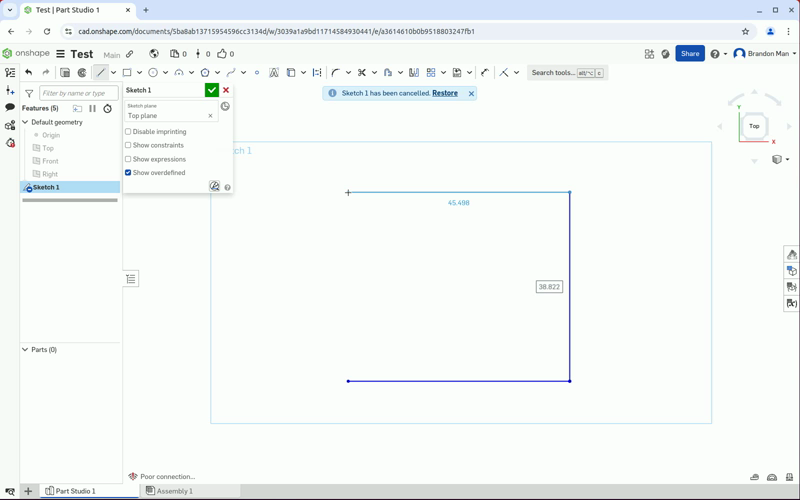
key_down(shift)
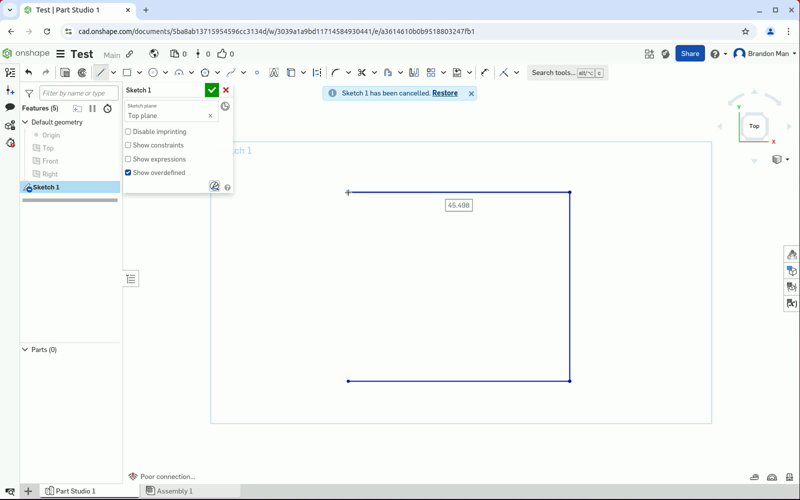
mouse_move(348, 381)
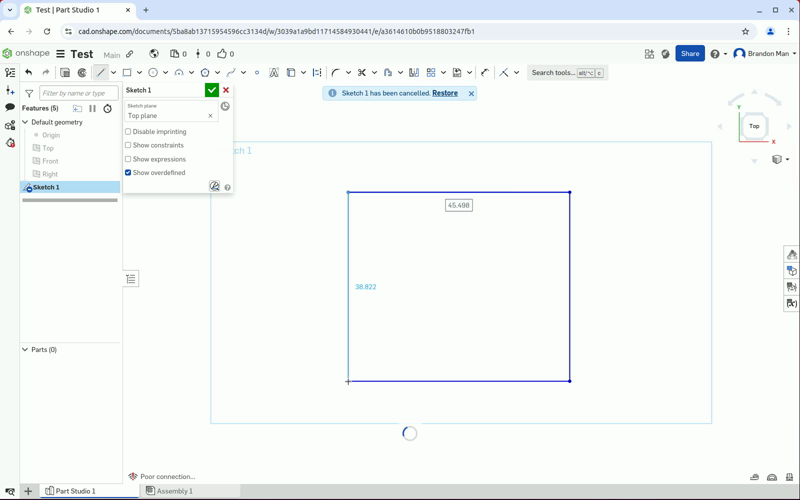
key_up(shift)
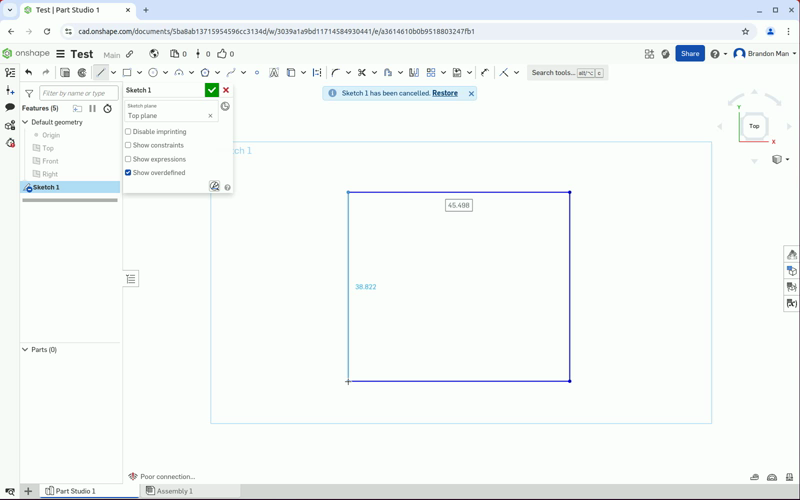
click(348, 381)
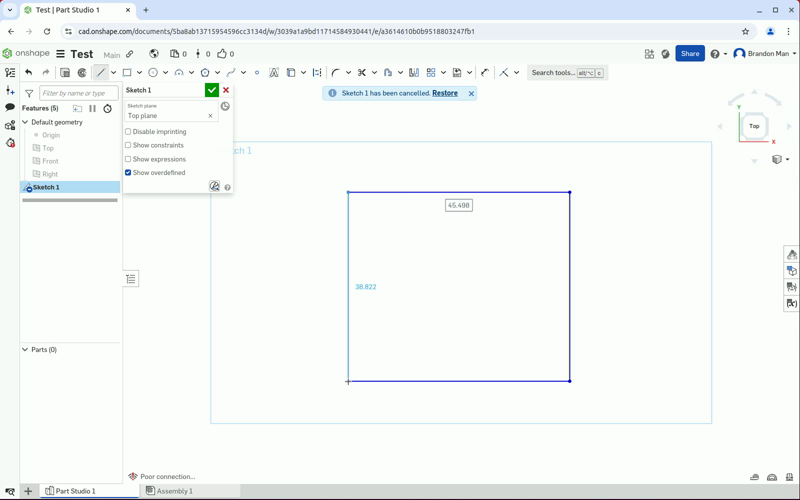
key(esc)
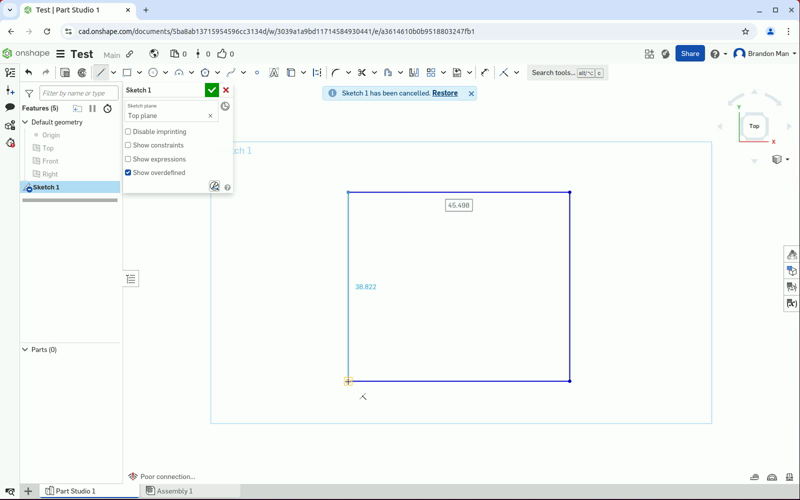
mouse_move(448, 251)
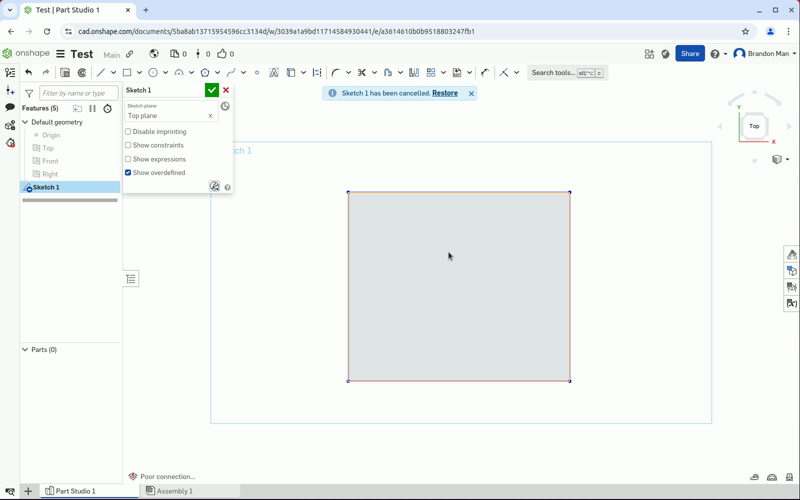
click(448, 251)
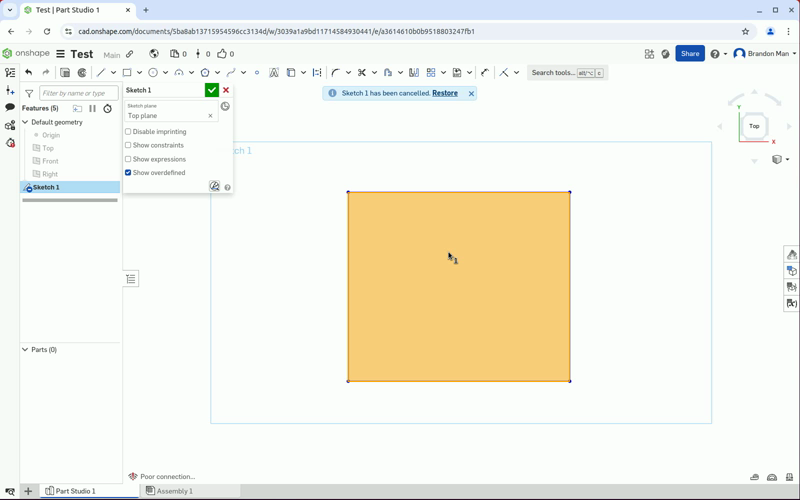
mouse_move(73, 352)
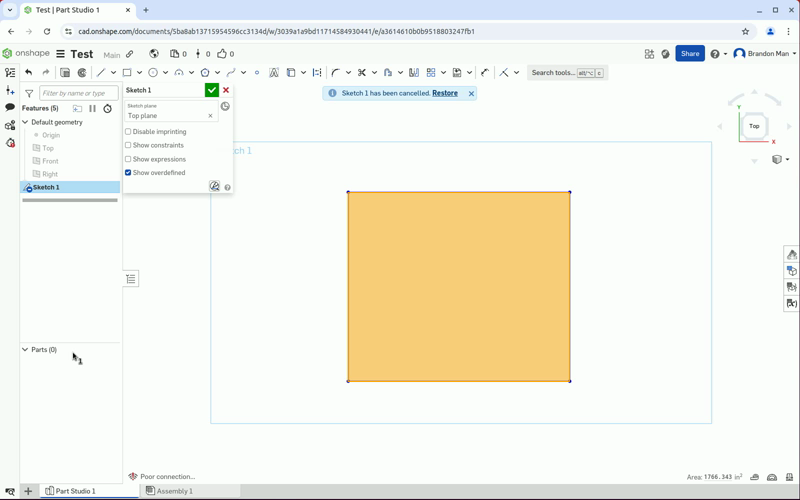
key(shift+y)
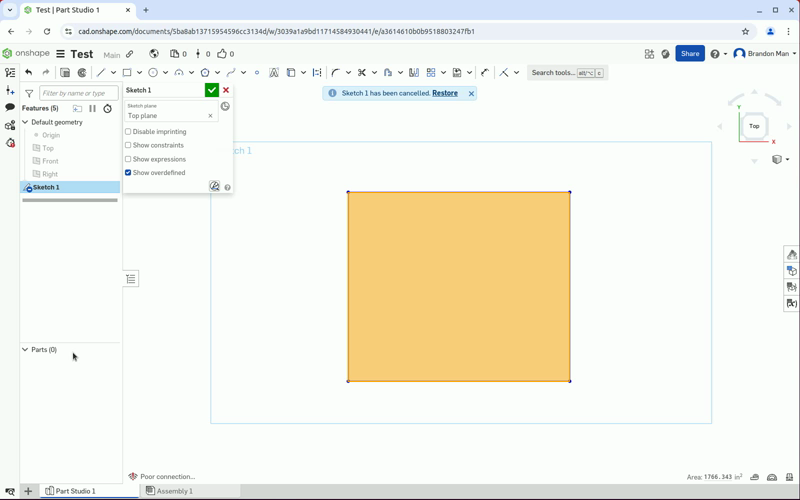
key(shift+e)
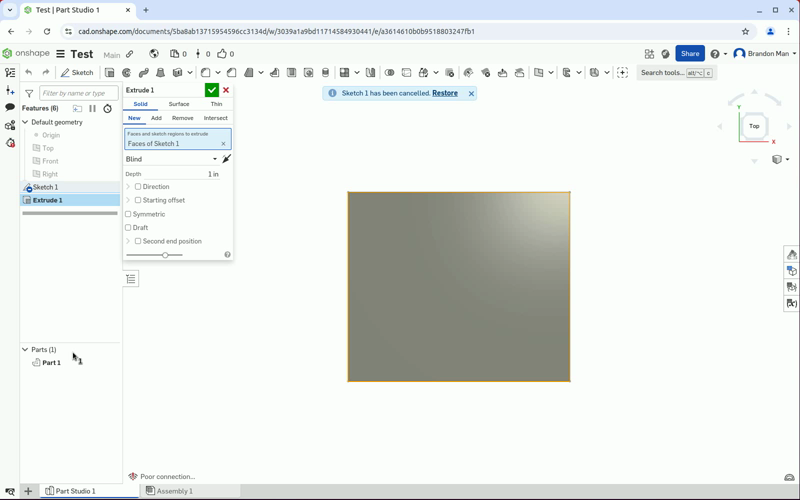
mouse_move(143, 106)
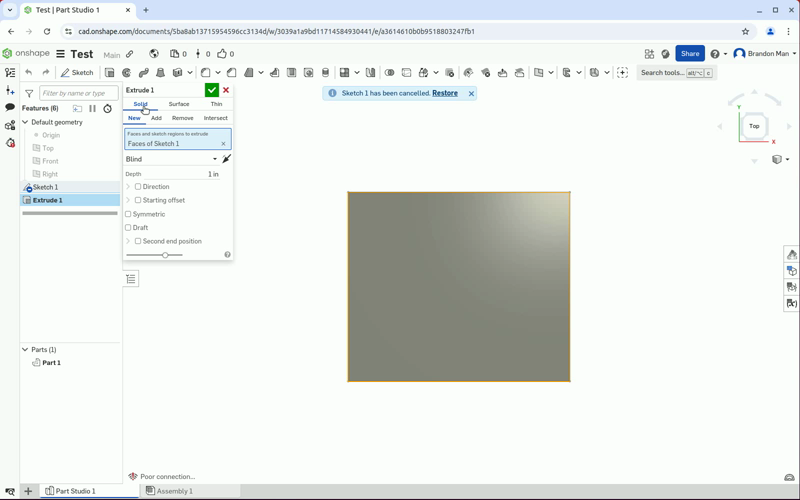
click(143, 106)
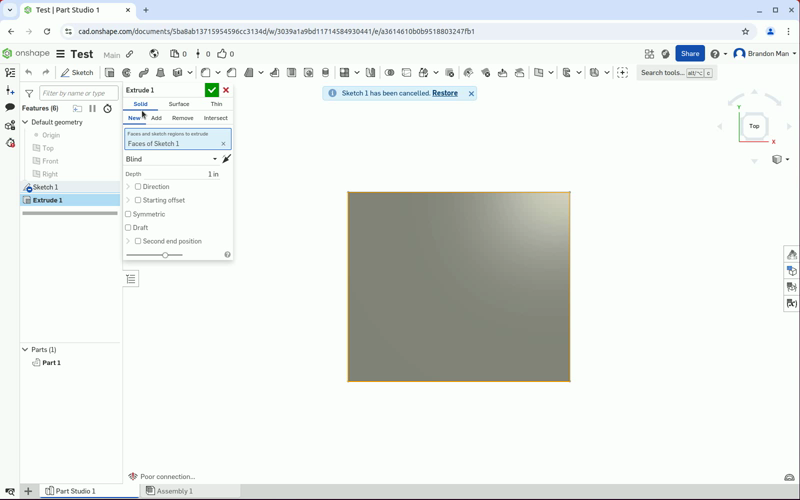
mouse_move(137, 120)
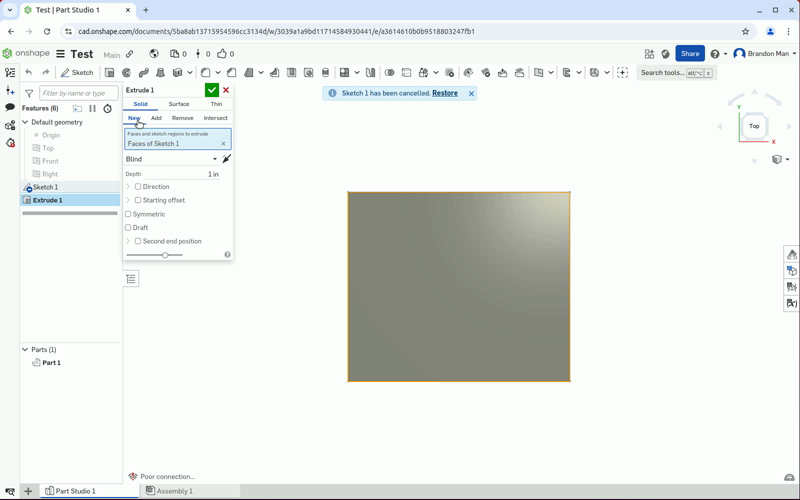
click(137, 120)
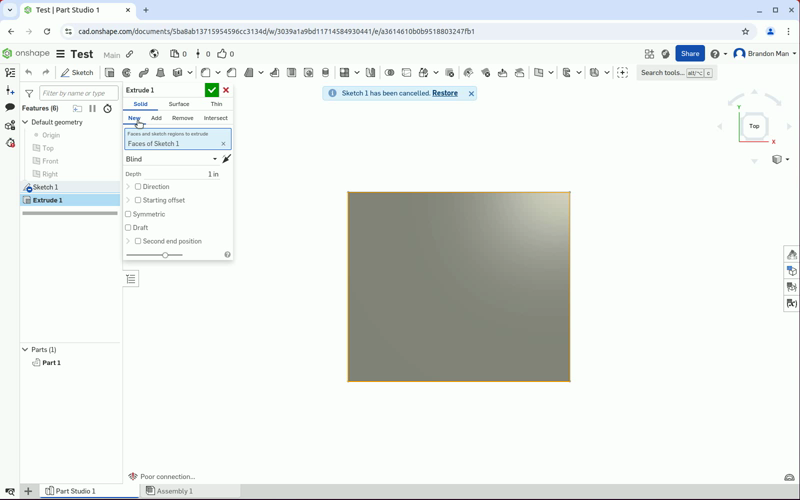
key(tab, 4)
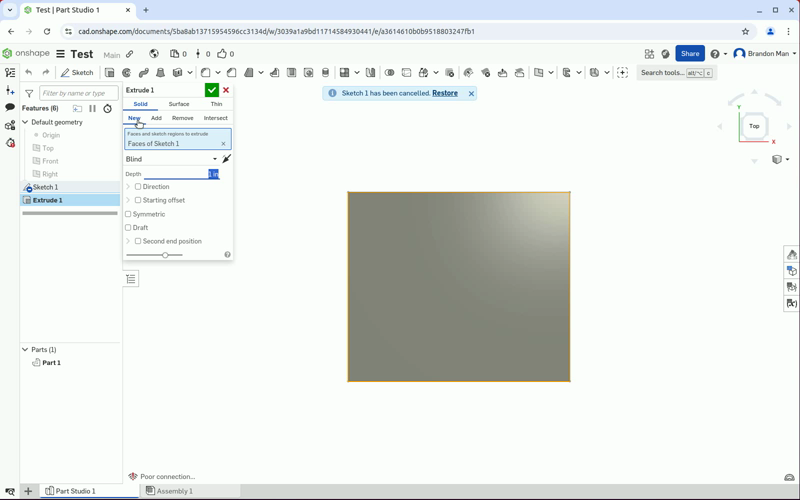
text(9.147)
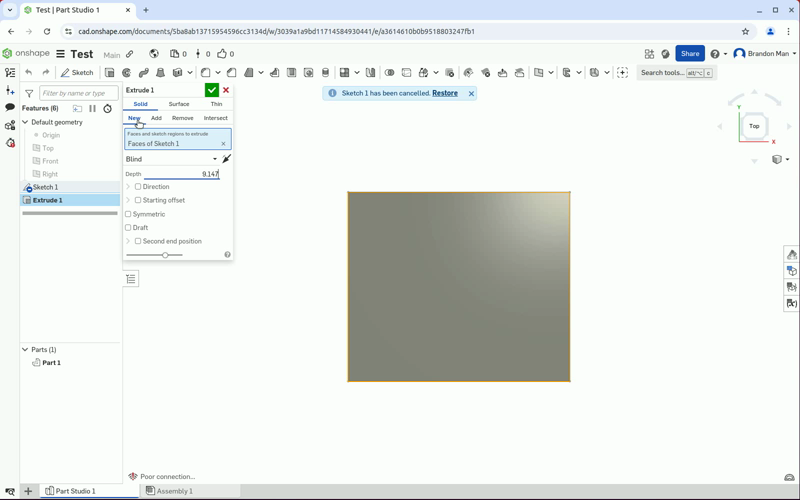
key(enter)
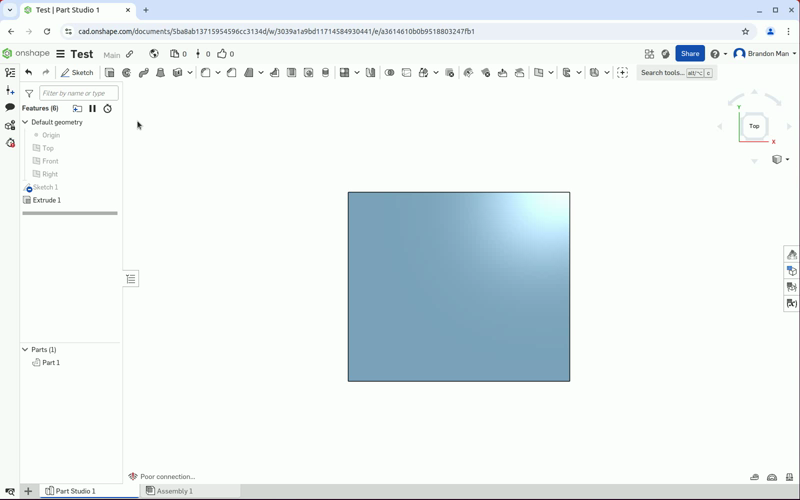
key(shift+h)
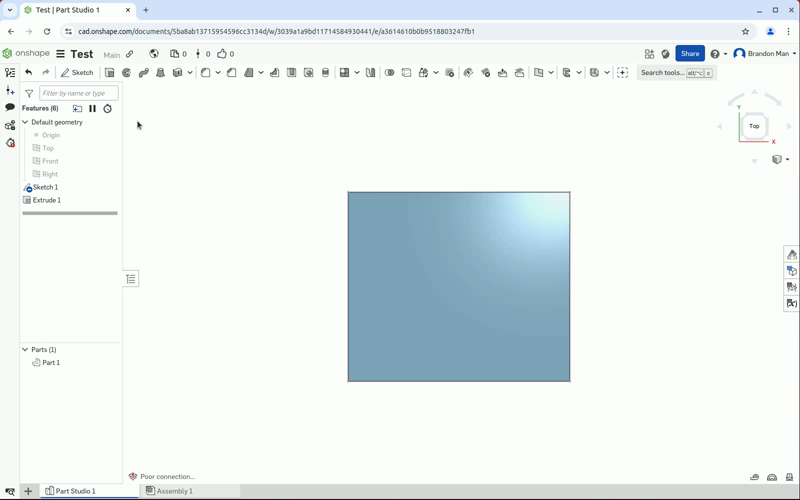
key(shift+h)
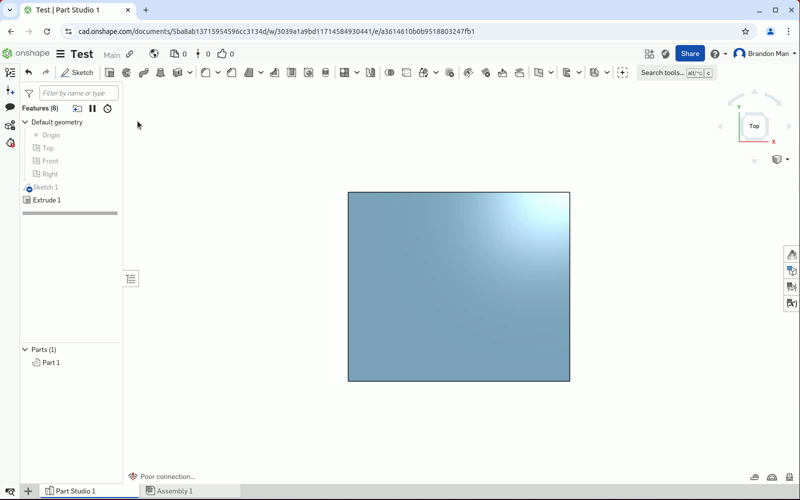
mouse_move(73, 189)
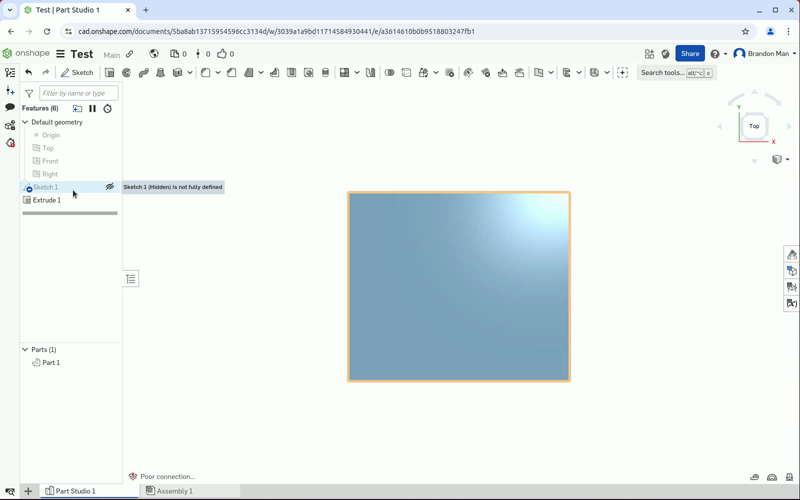
click(73, 189)
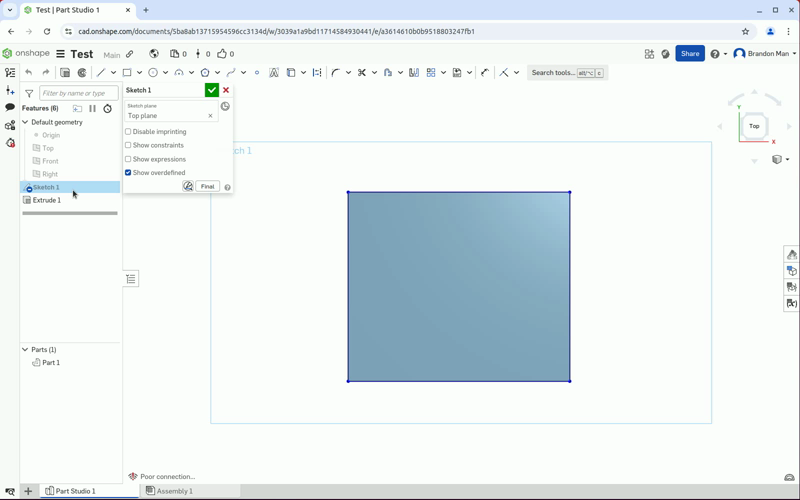
mouse_move(229, 92)
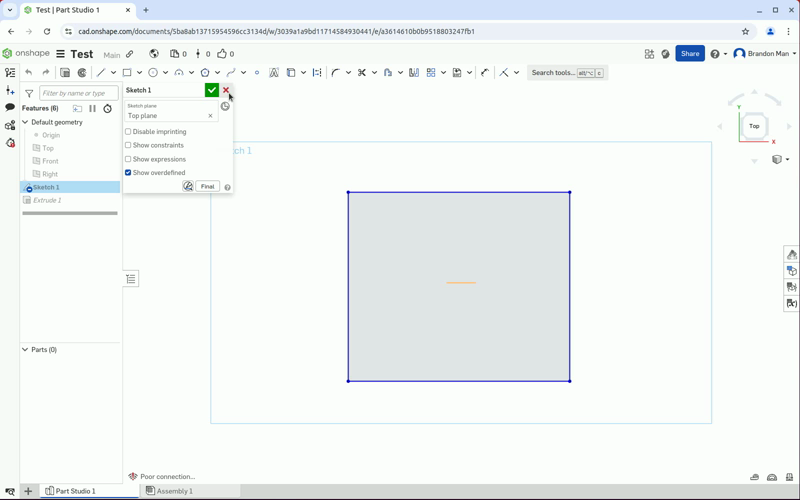
click(229, 92)
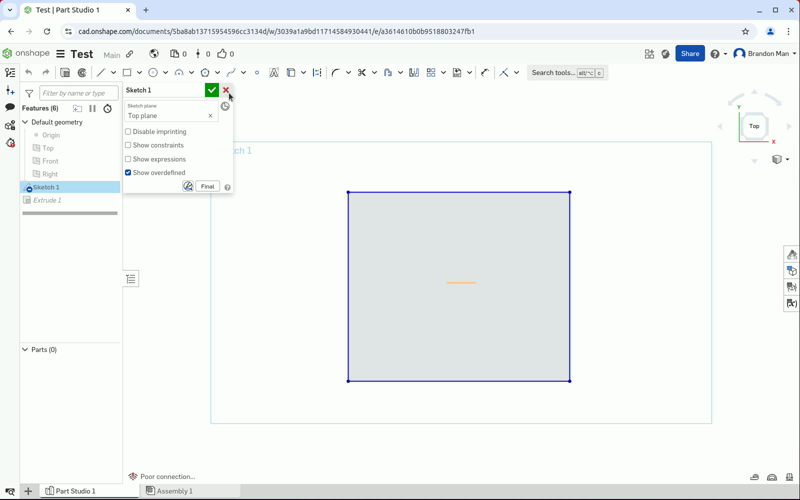
key(shift+s)
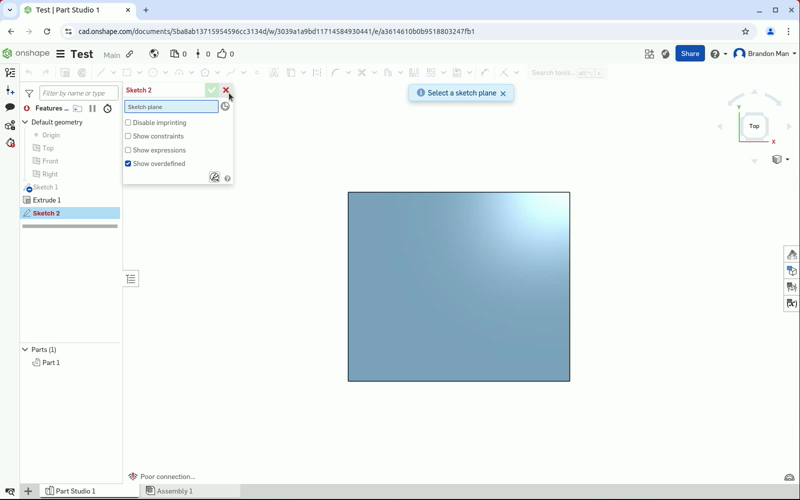
mouse_move(73, 150)
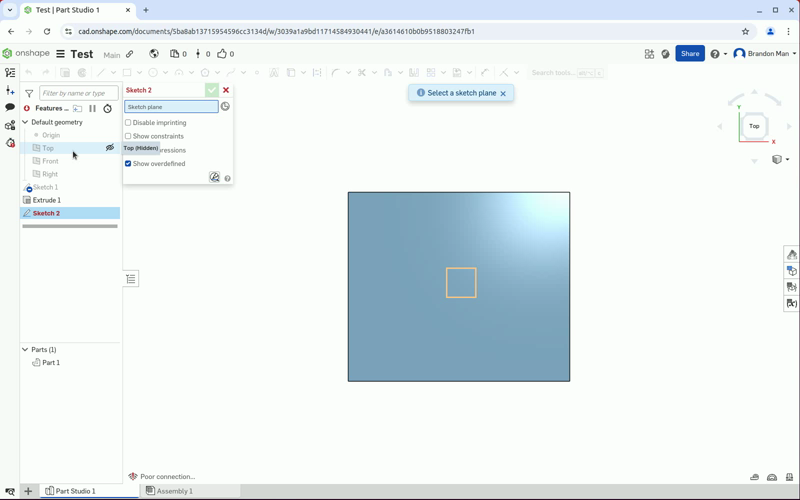
click(73, 150)
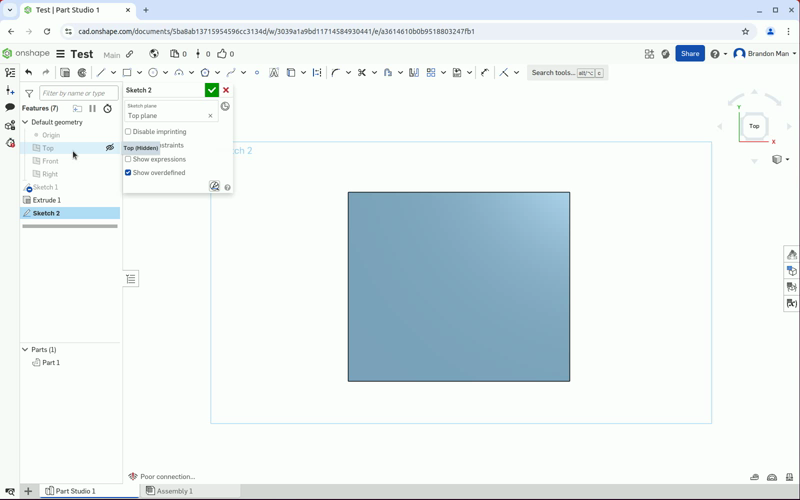
mouse_move(73, 352)
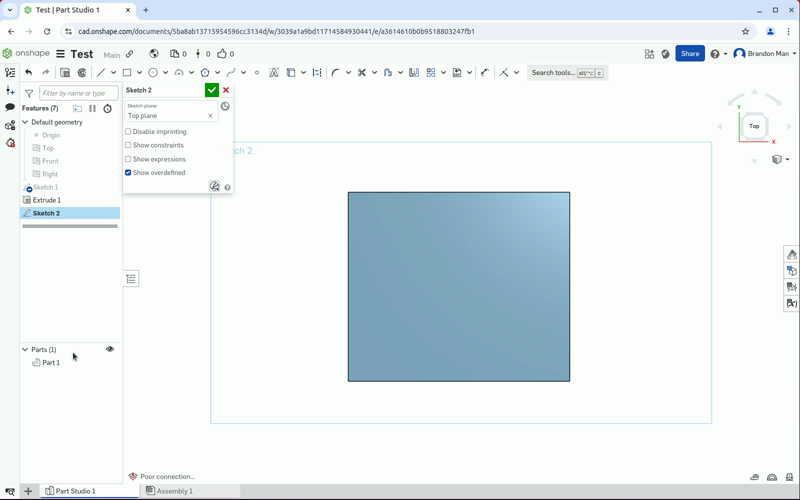
key(y)
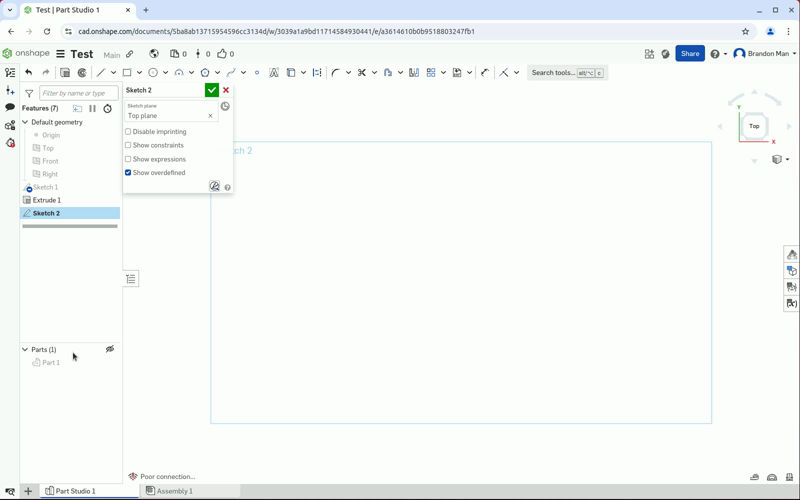
key(l)
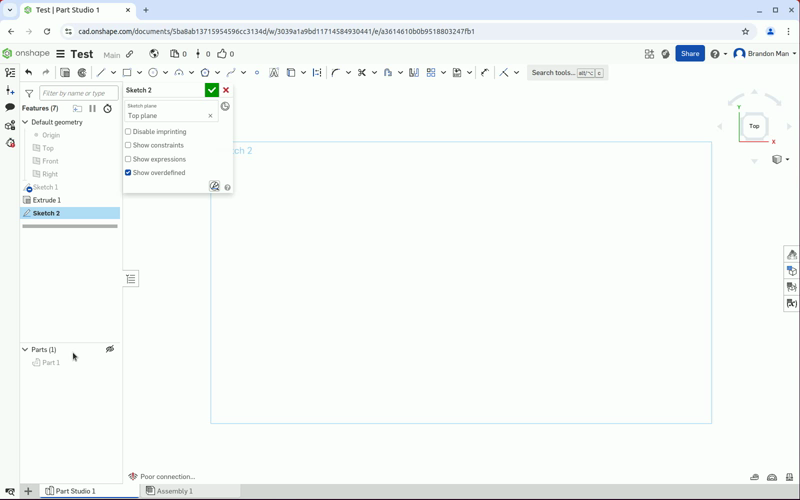
key_down(shift)
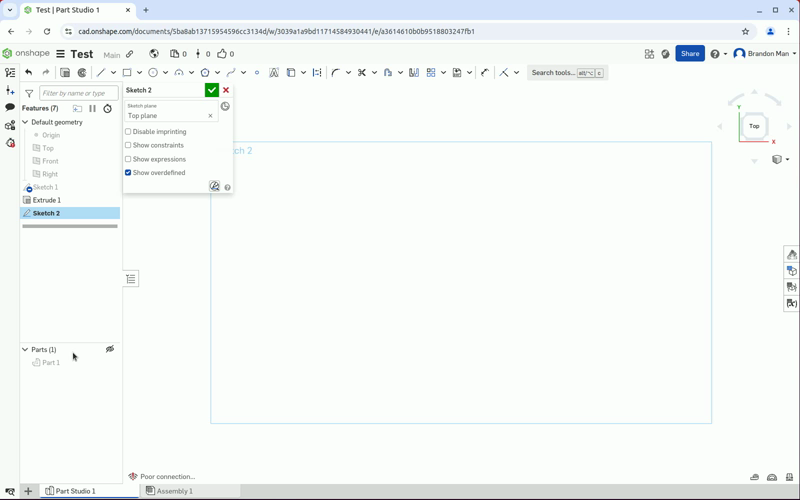
mouse_move(370, 249)
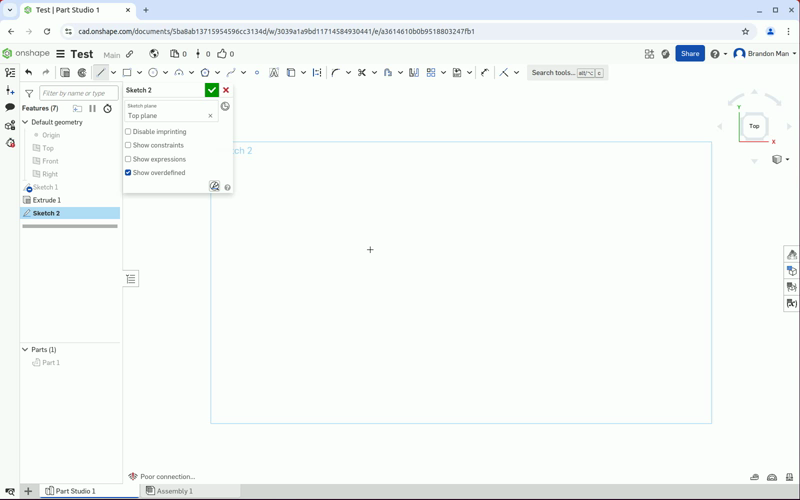
click(370, 249)
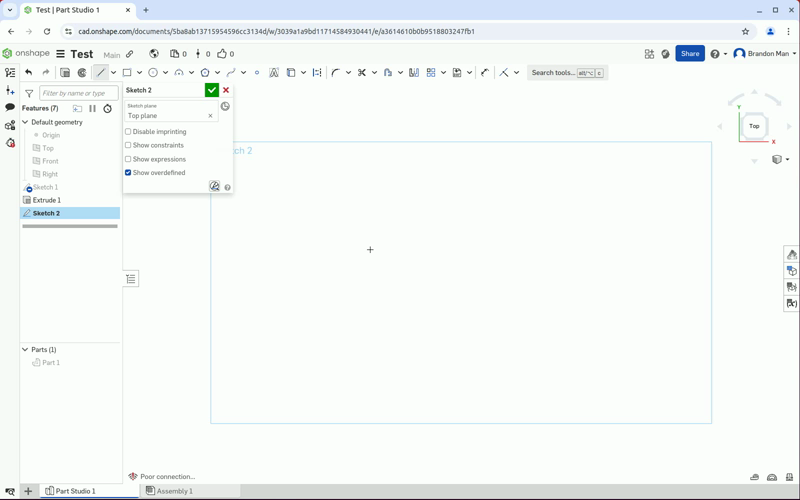
key_up(shift)
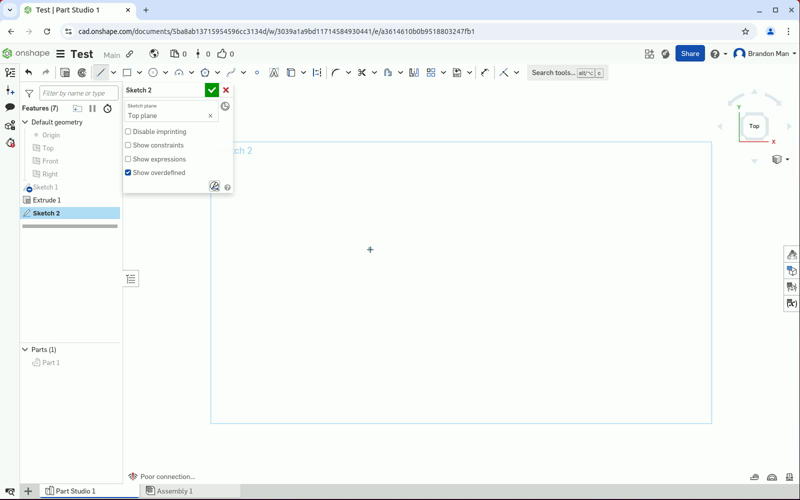
key_down(shift)
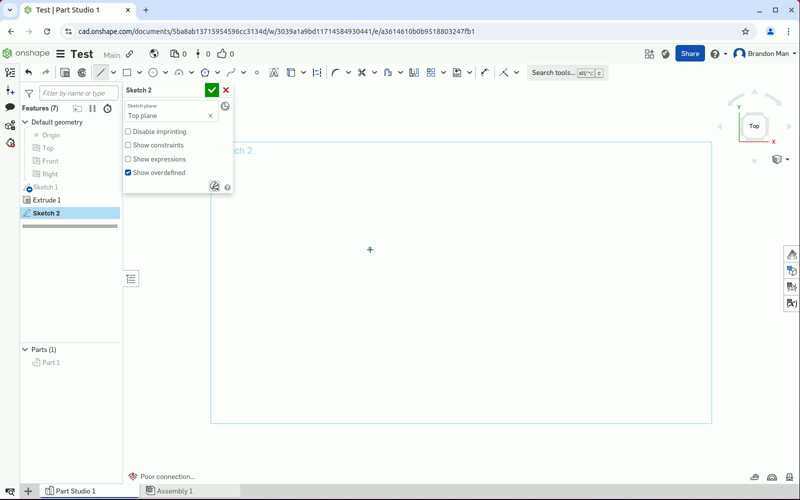
mouse_move(400, 249)
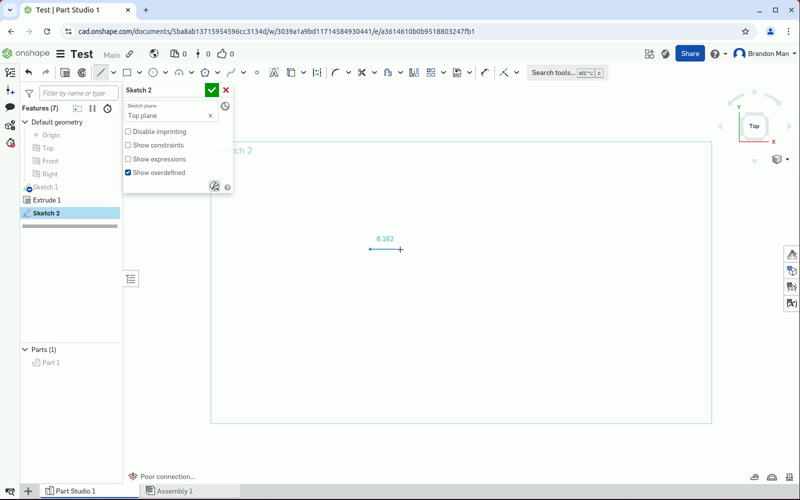
mouse_move(415, 249)
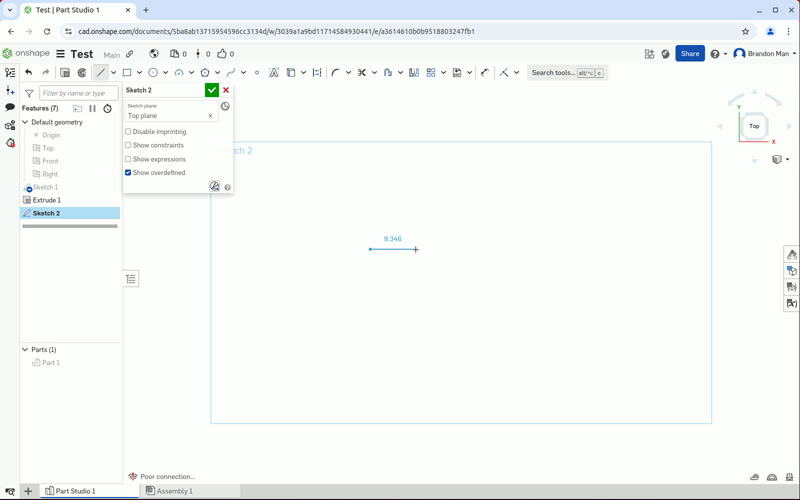
click(415, 249)
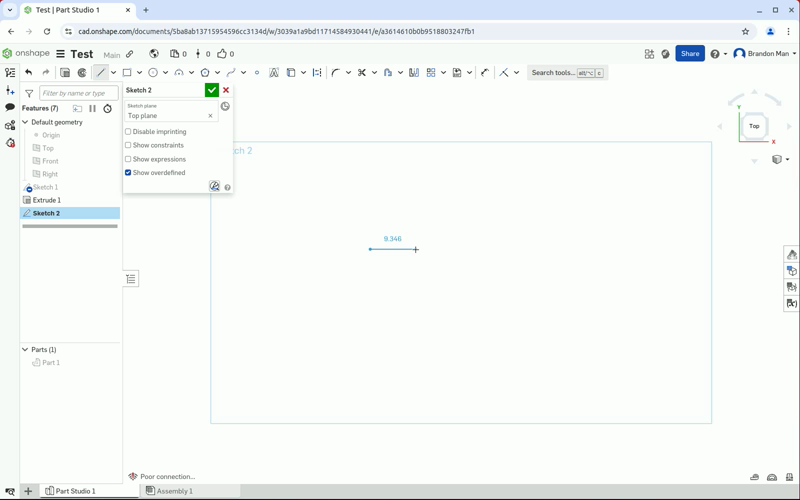
key_up(shift)
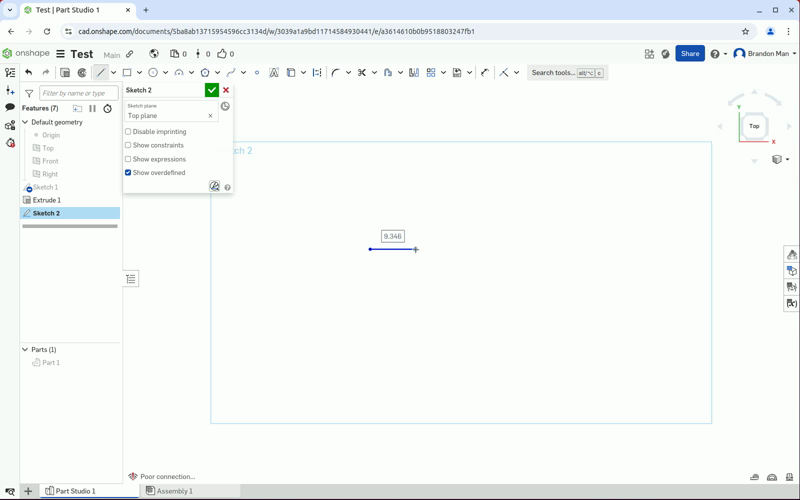
key_down(shift)
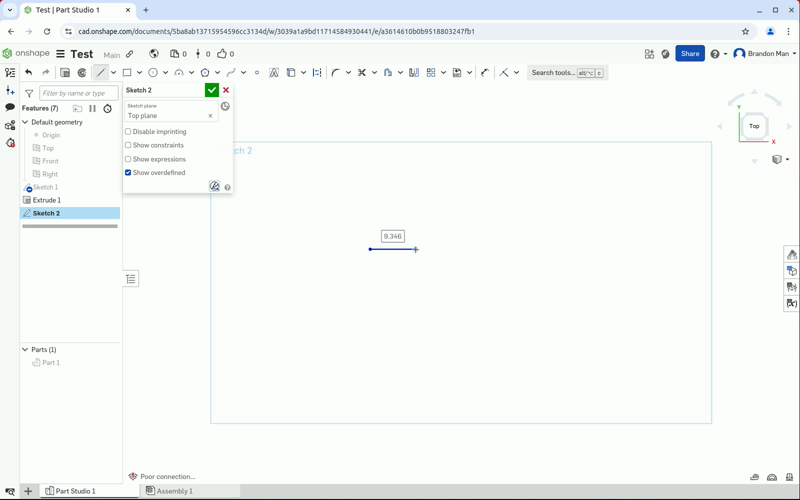
mouse_move(445, 249)
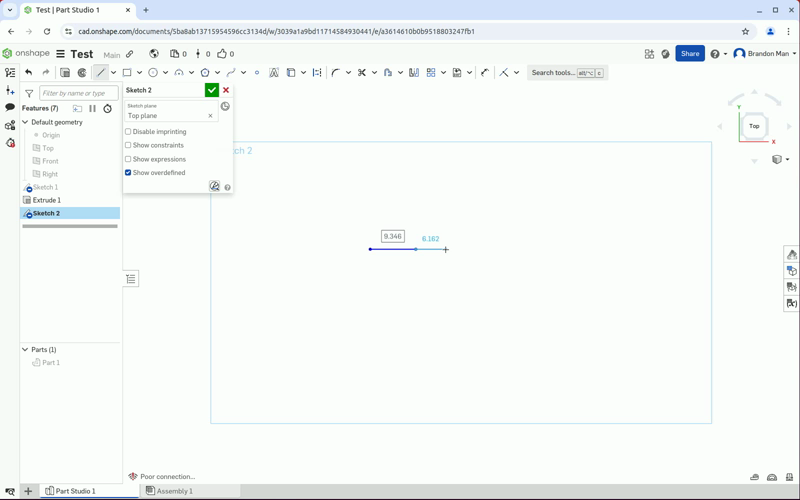
mouse_move(415, 215)
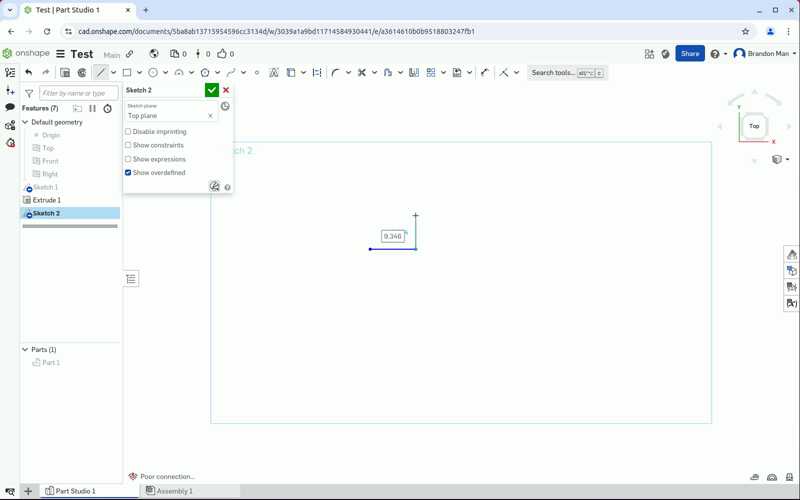
click(415, 215)
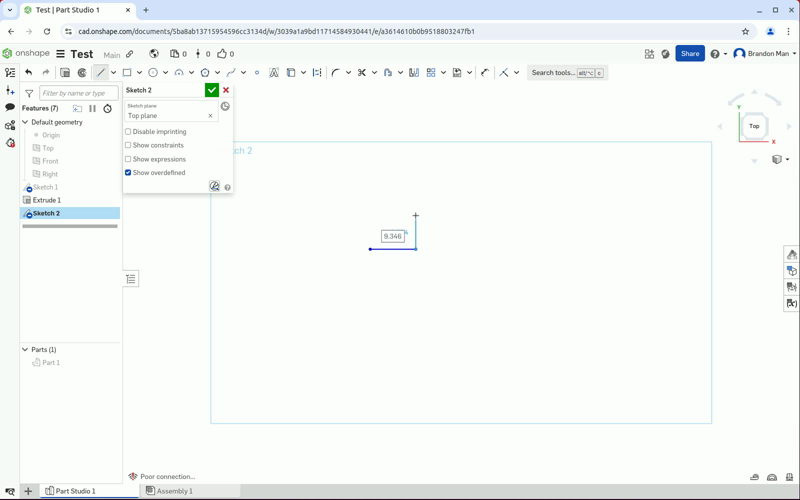
key_up(shift)
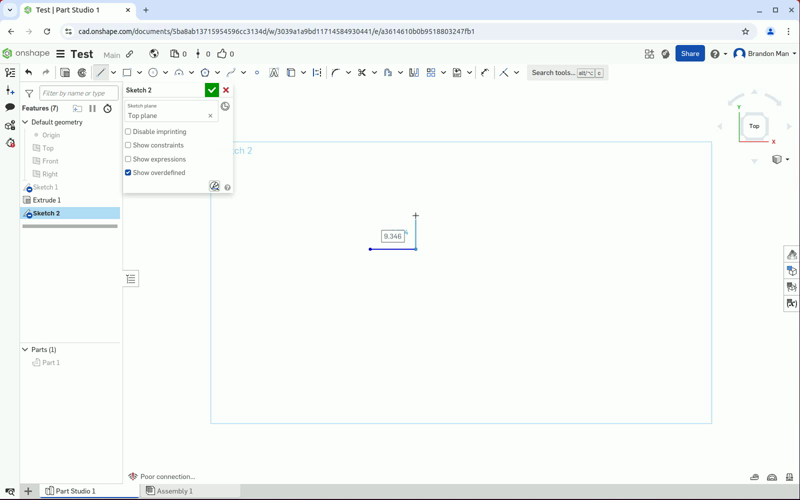
key_down(shift)
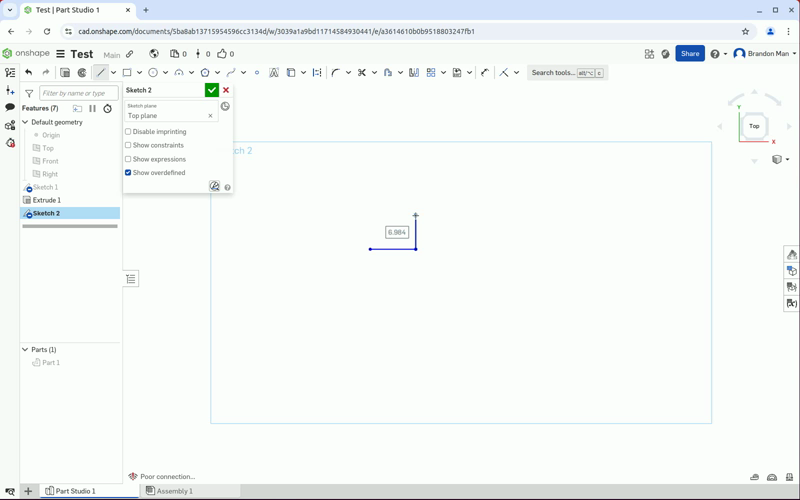
mouse_move(445, 215)
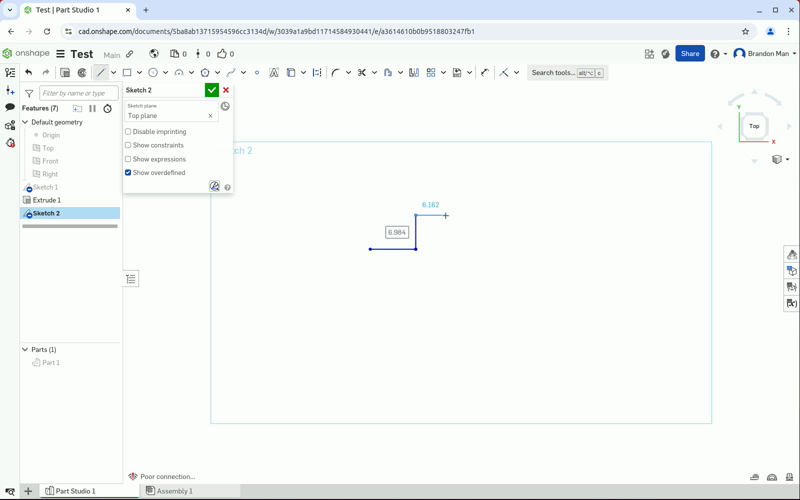
mouse_move(370, 215)
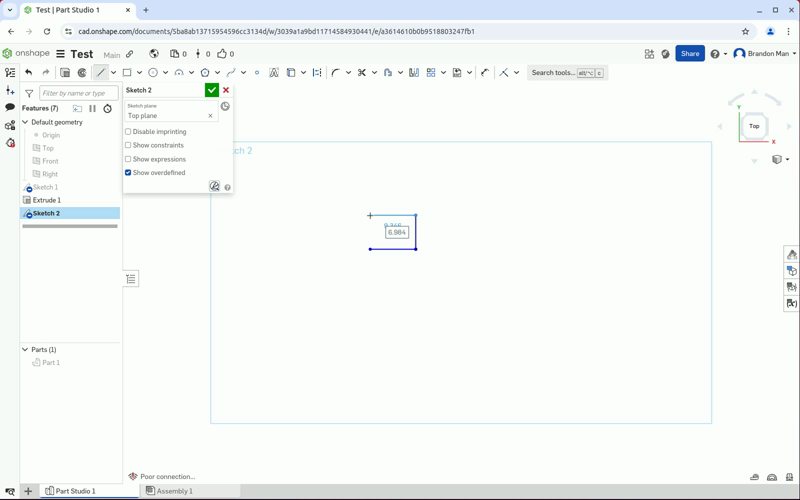
click(370, 215)
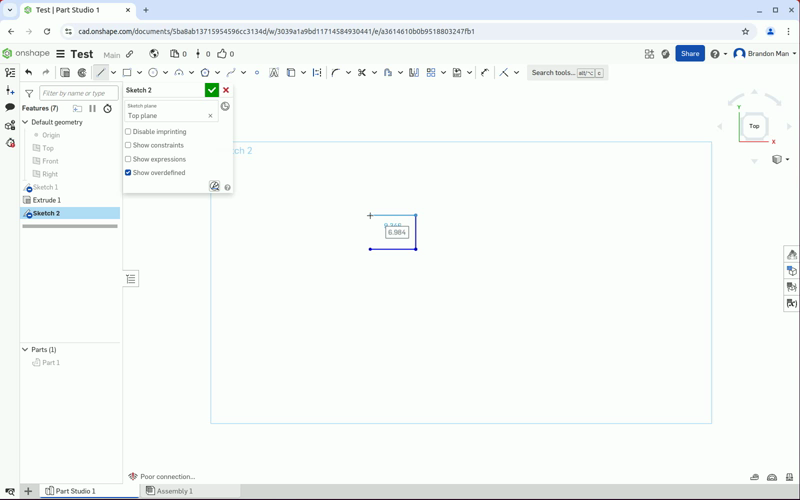
key_up(shift)
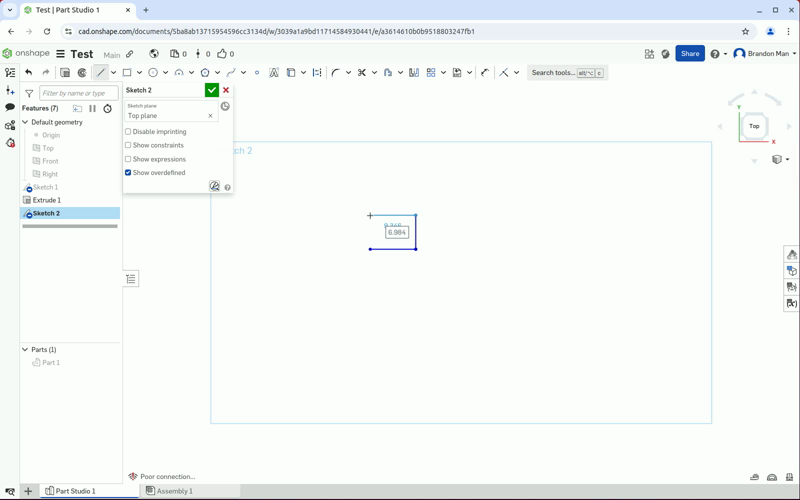
mouse_move(400, 215)
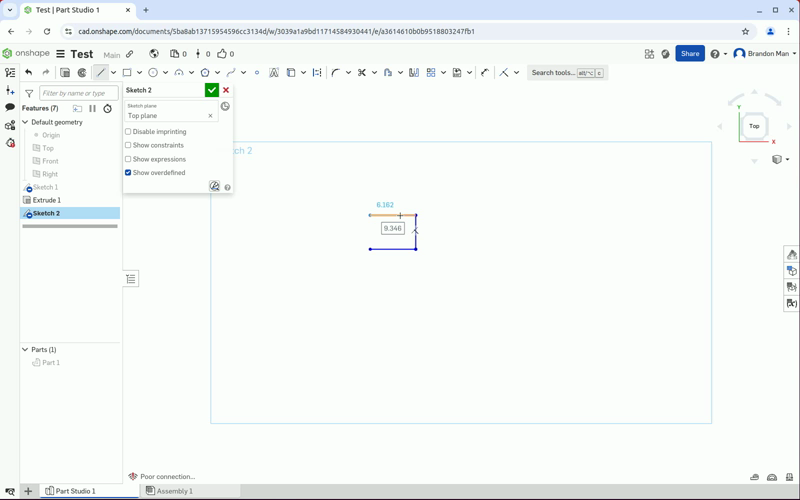
key_down(shift)
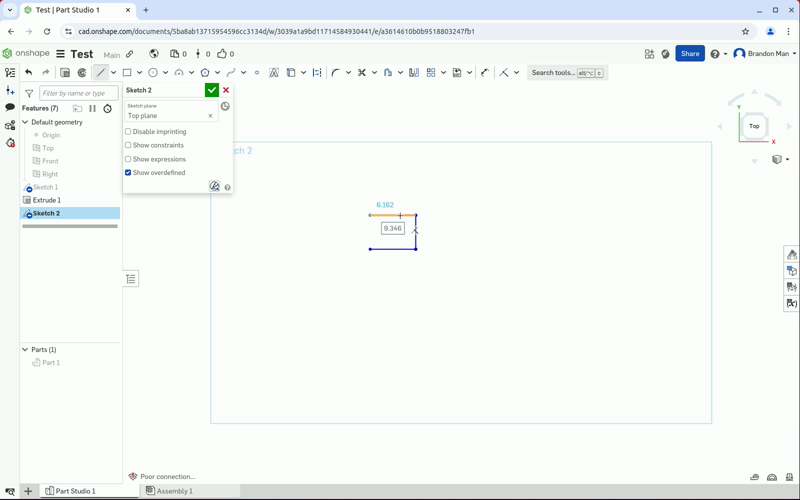
mouse_move(370, 249)
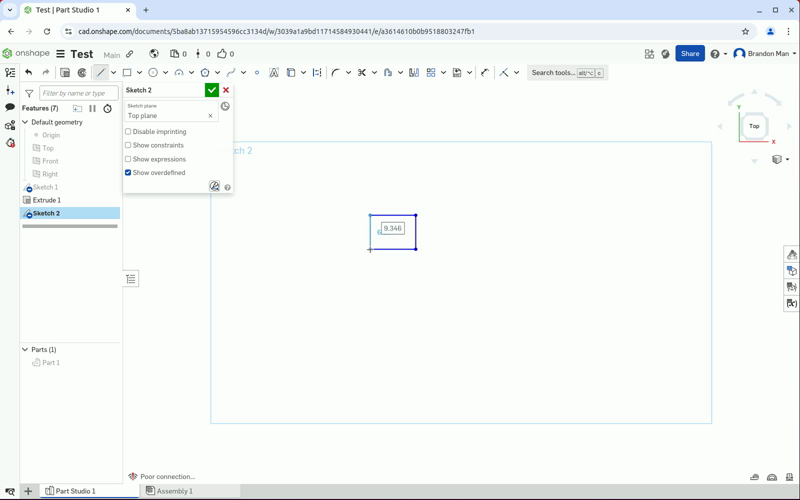
key_up(shift)
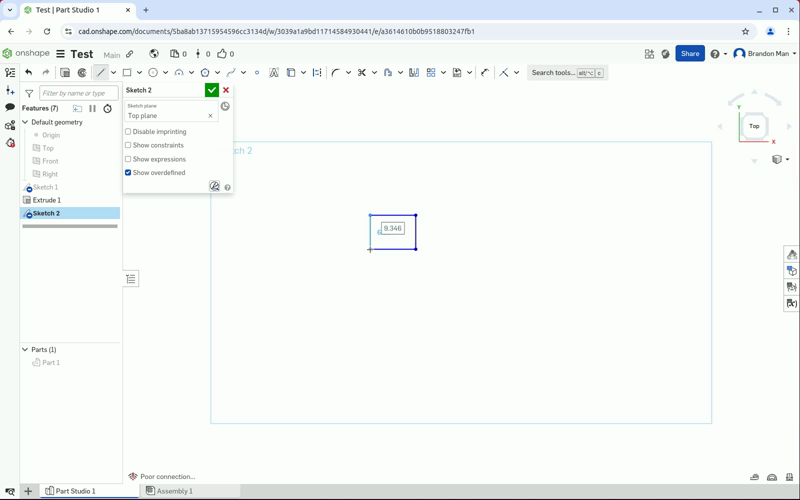
click(370, 249)
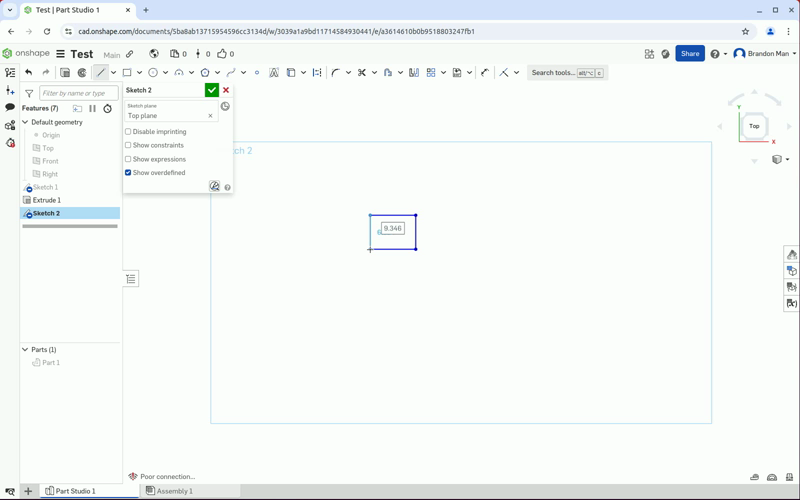
key(esc)
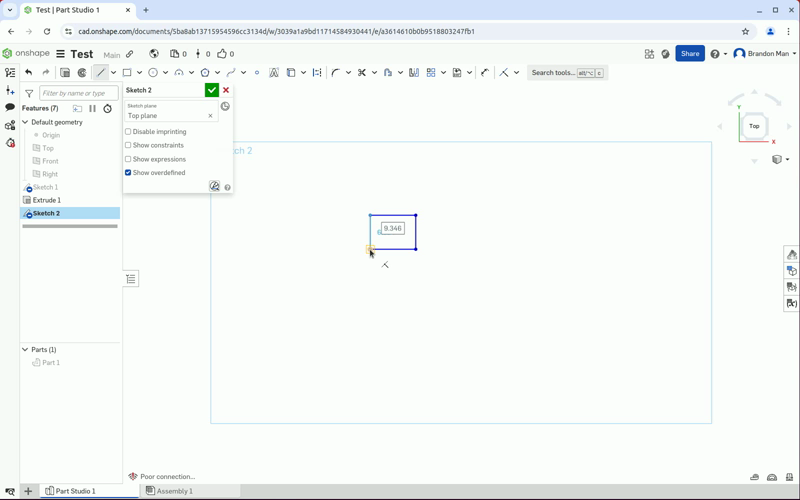
mouse_move(412, 239)
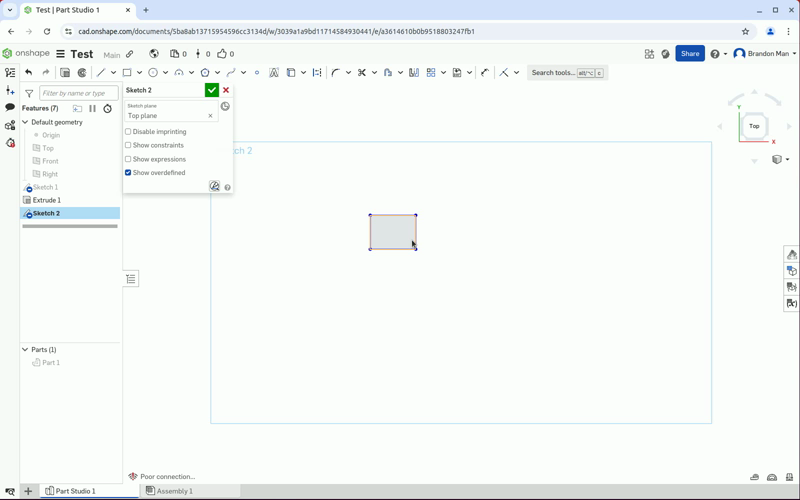
scroll(6)
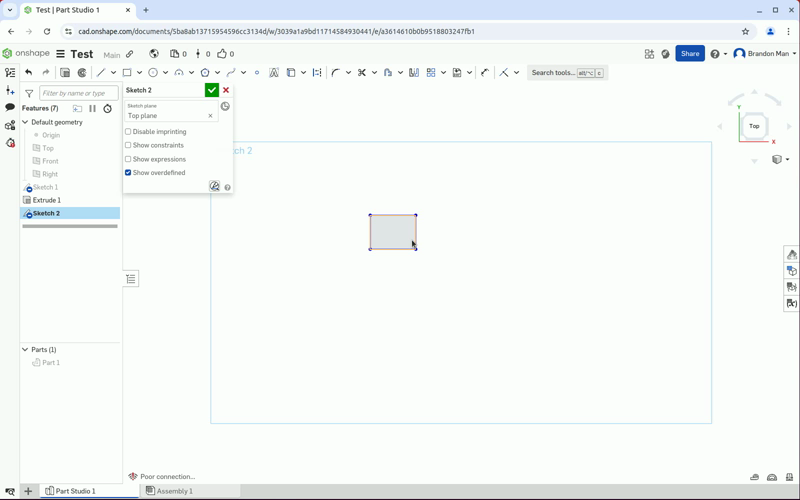
scroll(6)
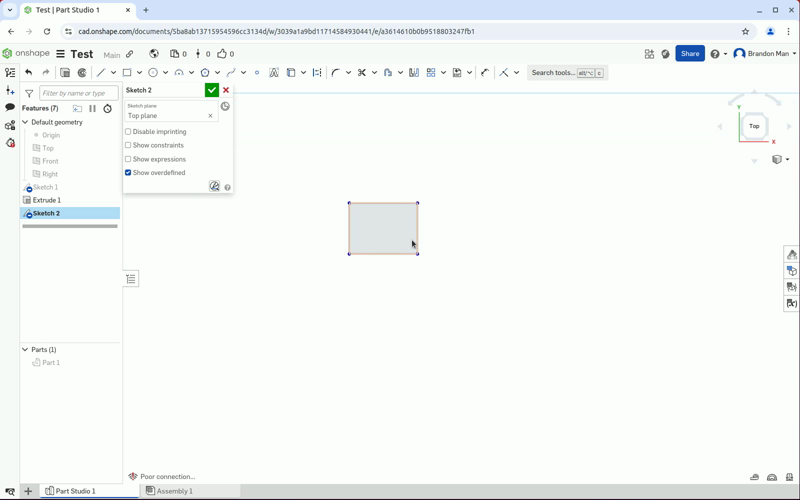
scroll(6)
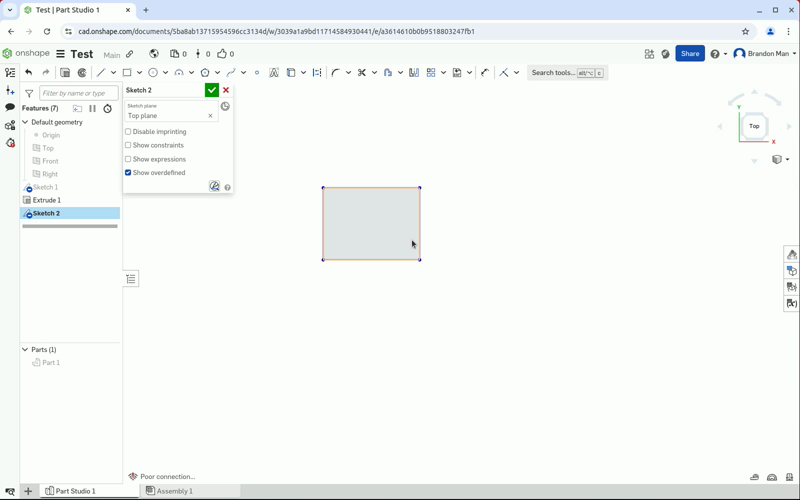
scroll(6)
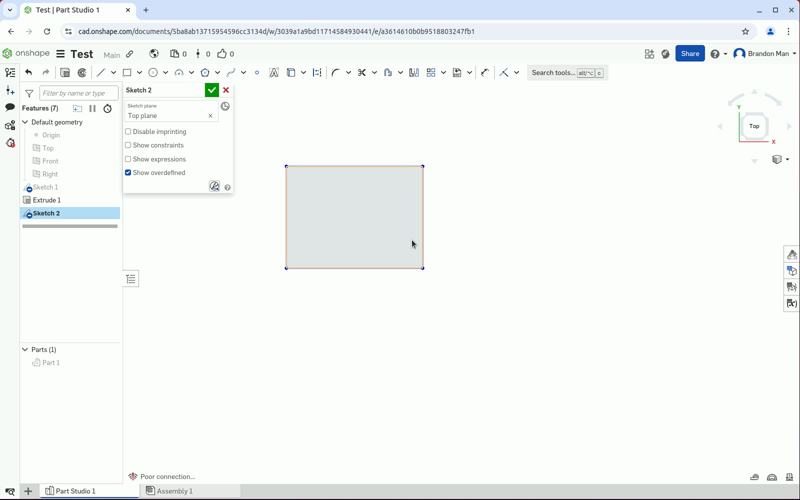
scroll(6)
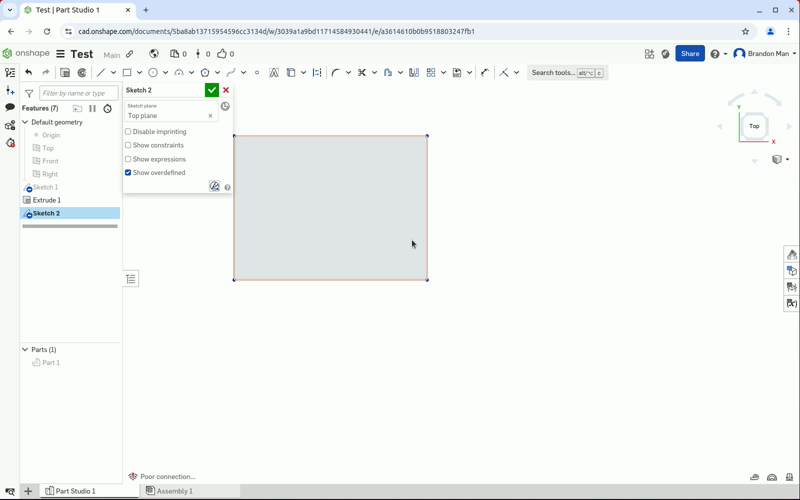
scroll(6)
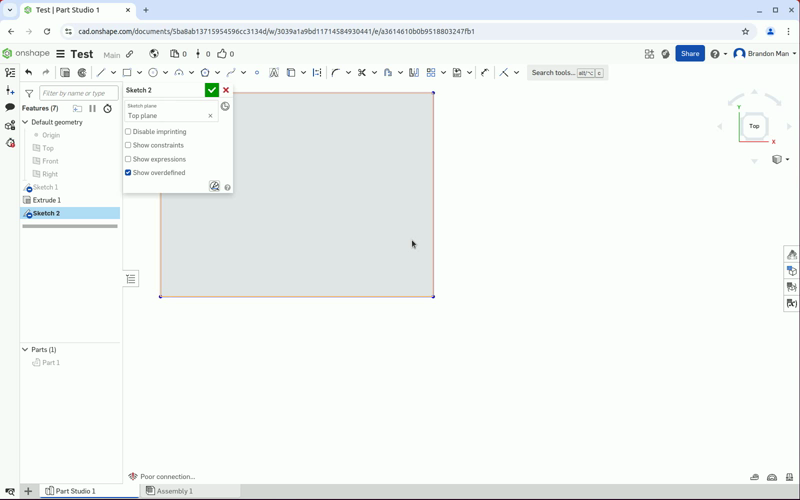
scroll(6)
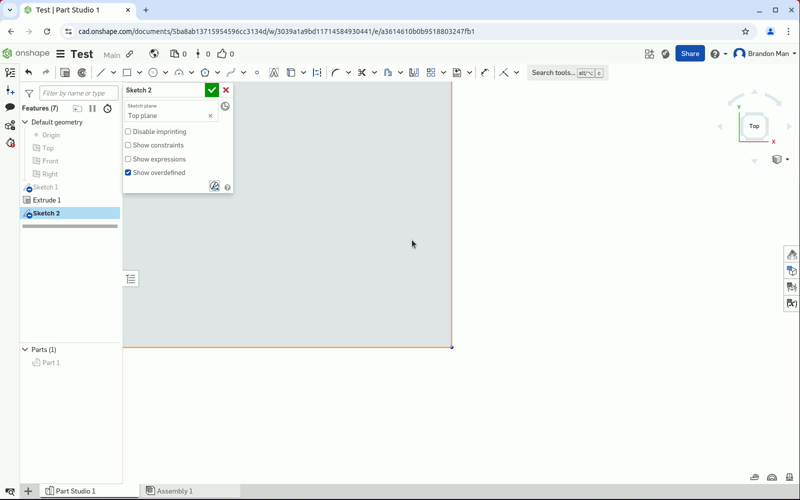
click(412, 239)
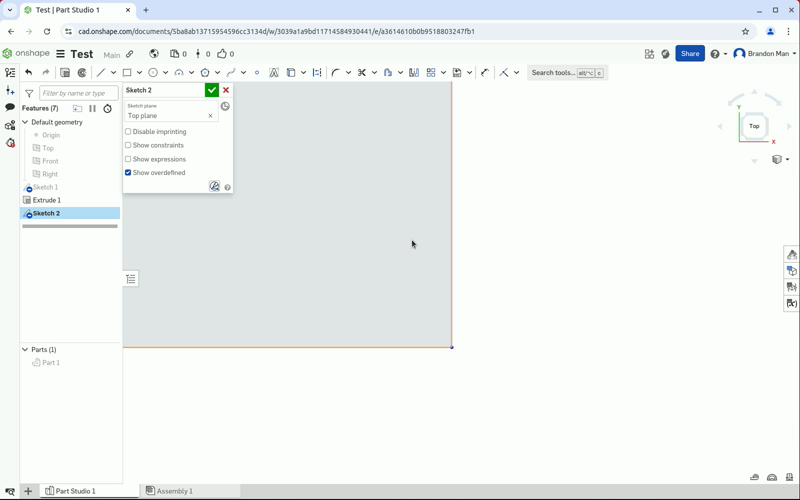
scroll(-6)
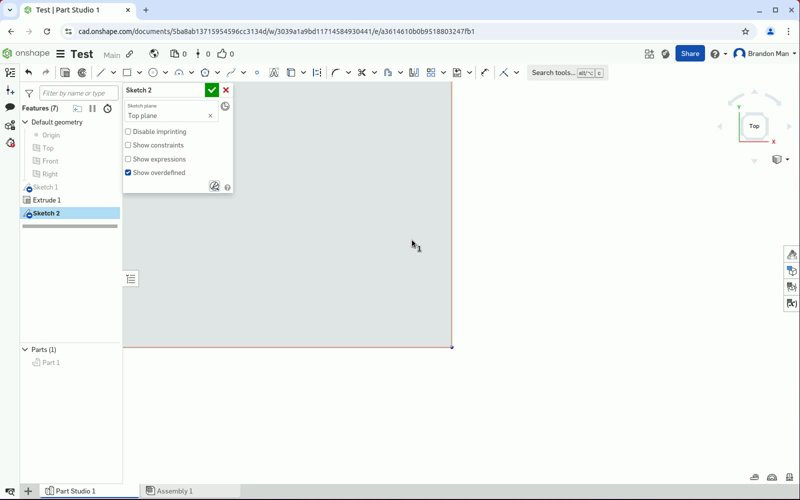
scroll(-6)
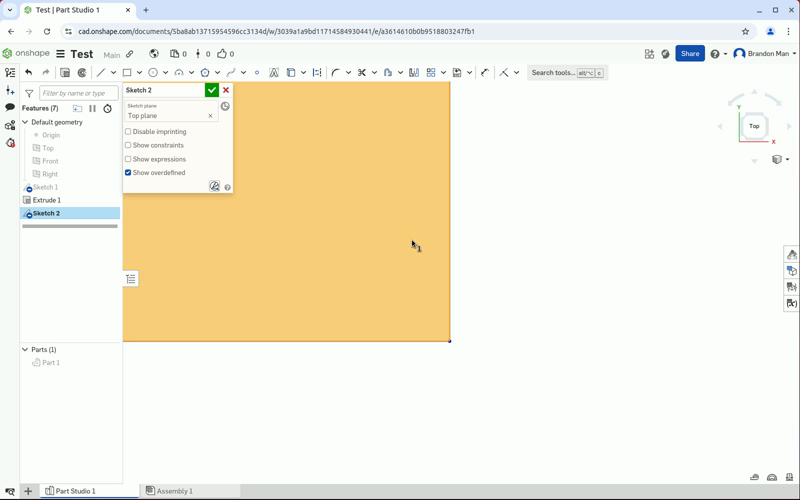
scroll(-6)
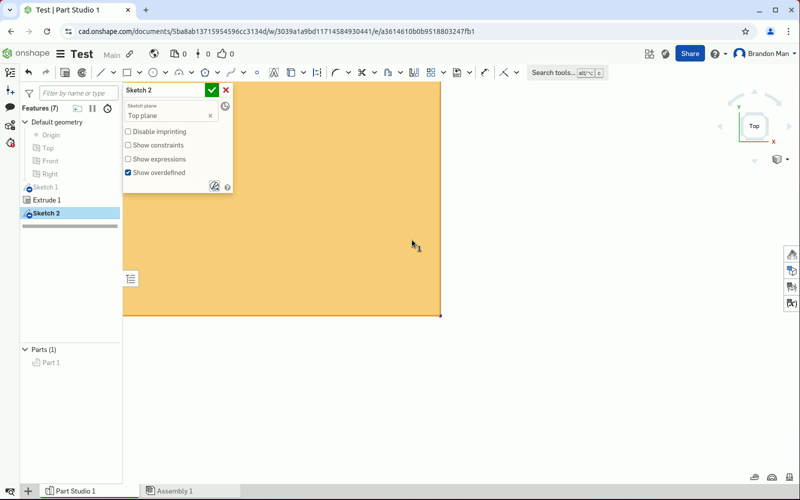
scroll(-6)
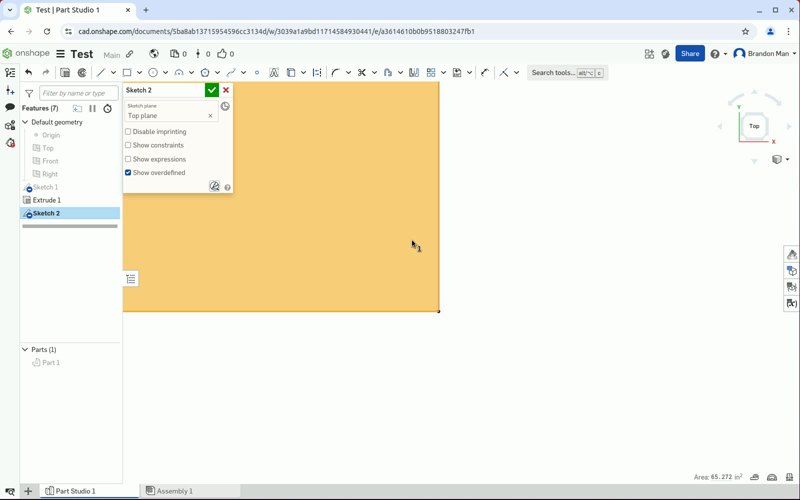
scroll(-6)
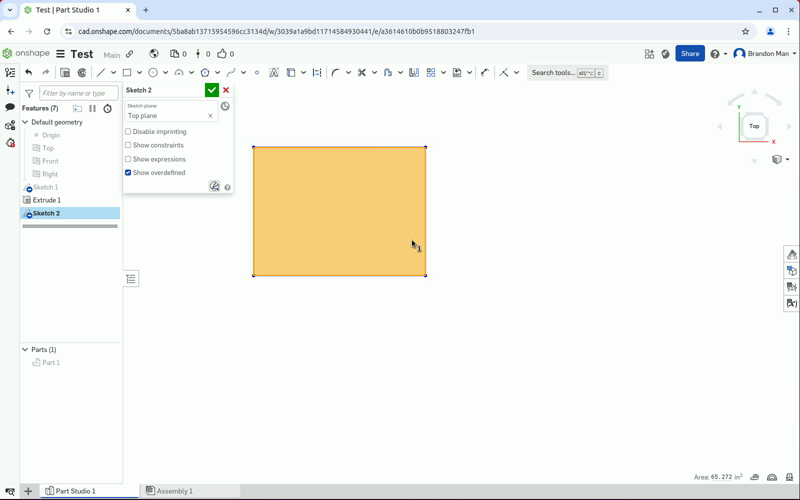
scroll(-6)
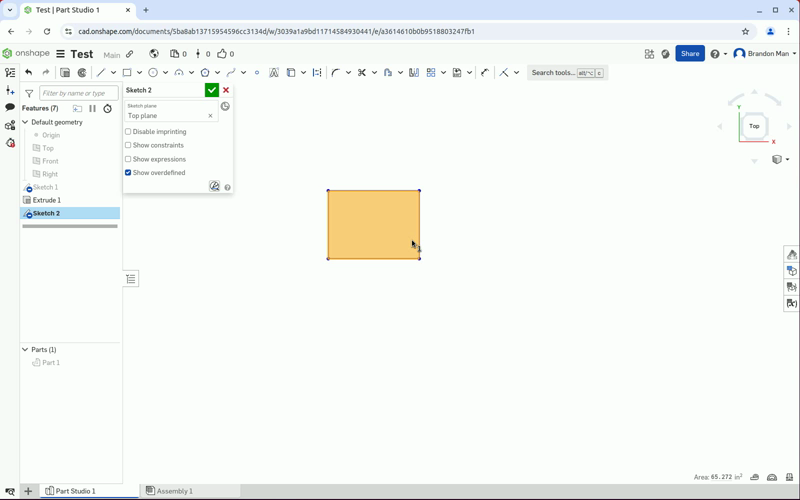
scroll(-6)
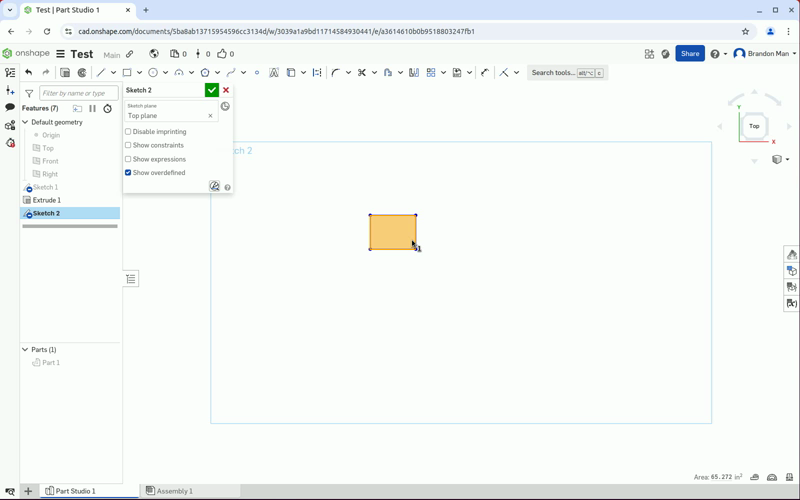
mouse_move(73, 352)
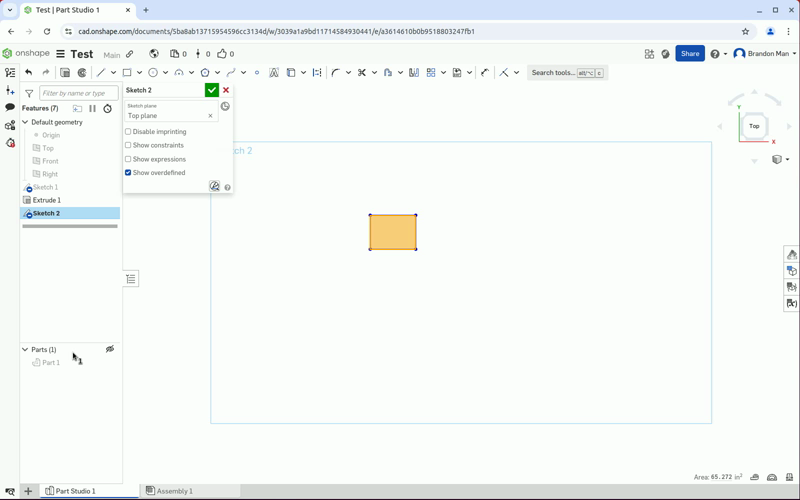
key(shift+y)
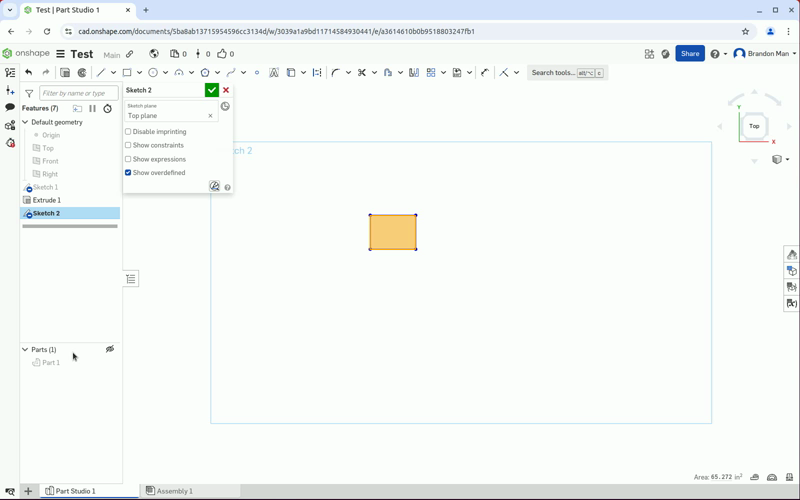
key(shift+e)
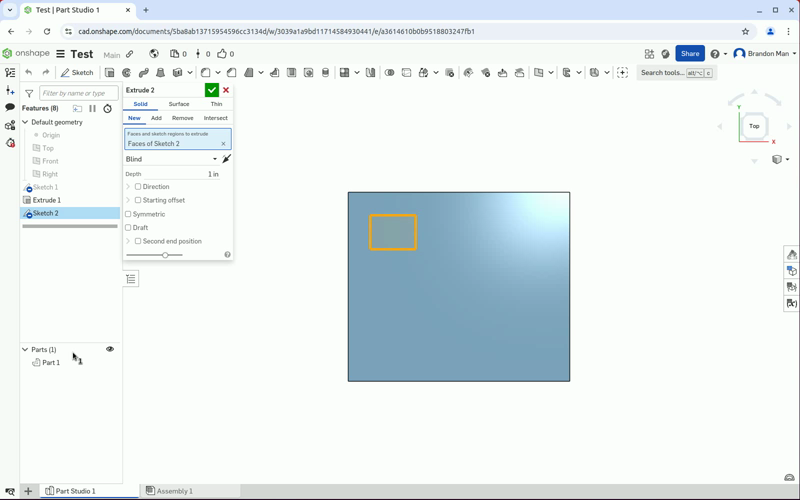
mouse_move(143, 106)
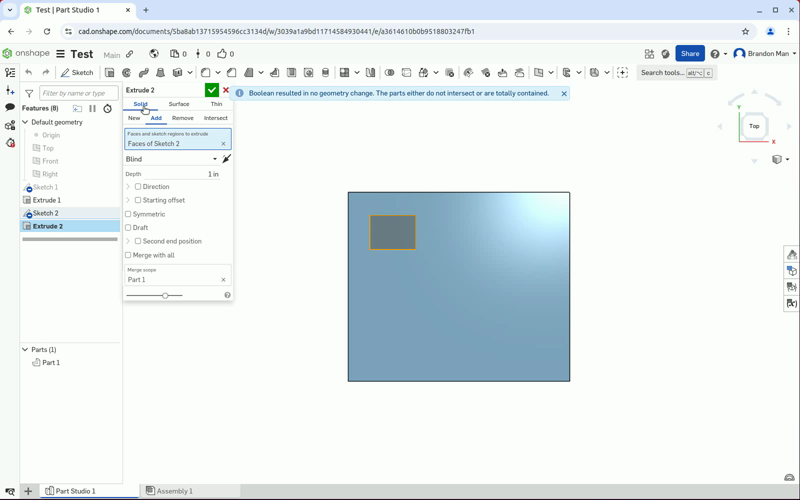
click(143, 106)
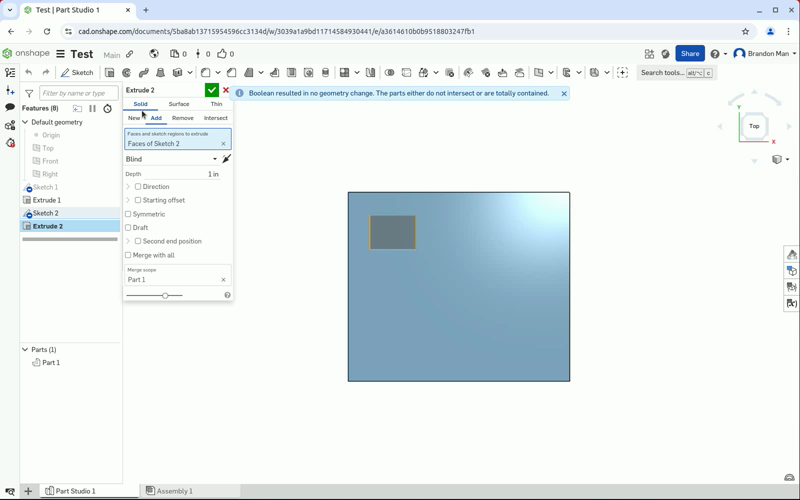
mouse_move(137, 120)
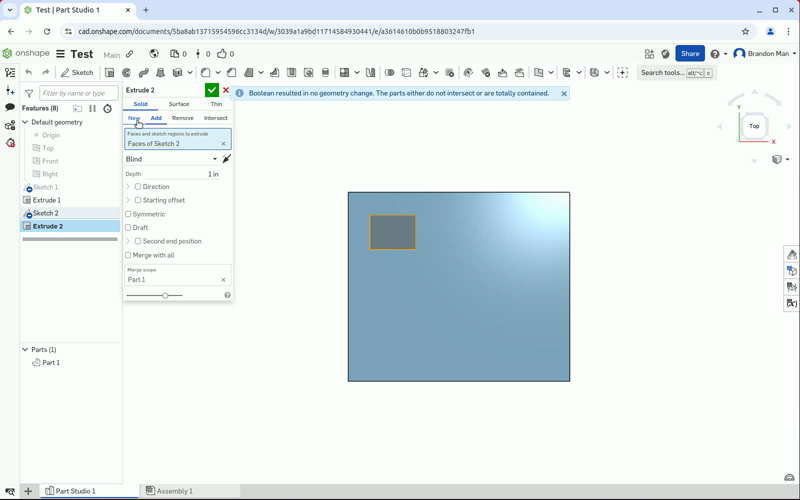
click(137, 120)
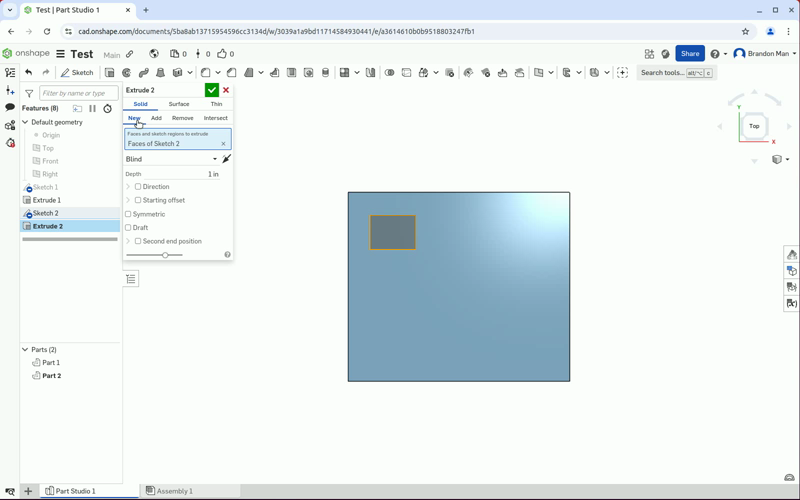
key(tab, 4)
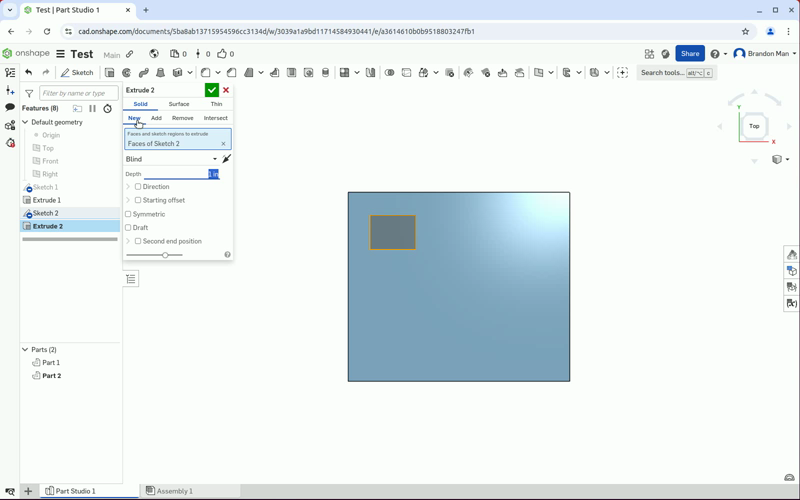
text(4.332)
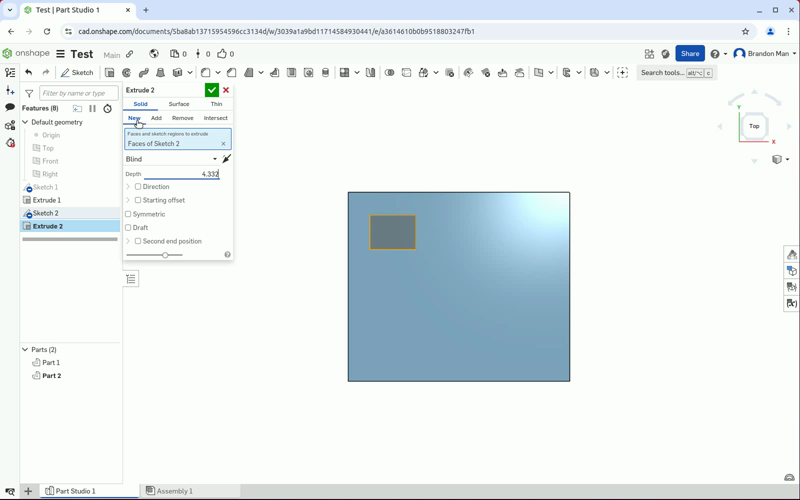
key(tab, 3)
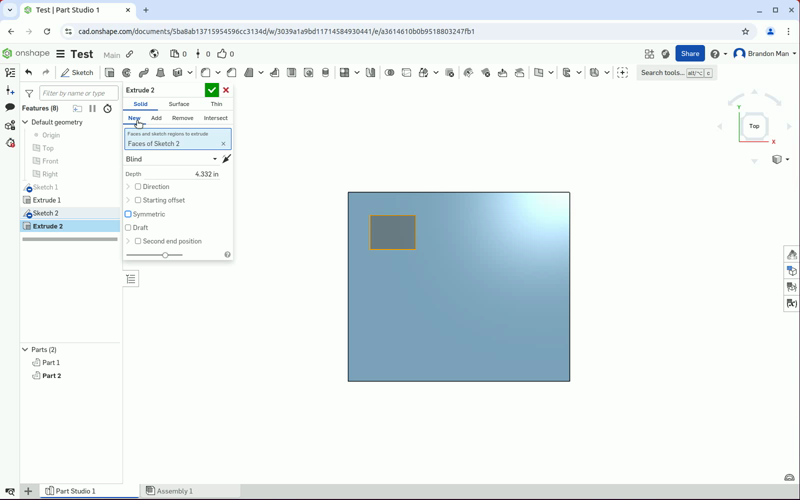
key(space)
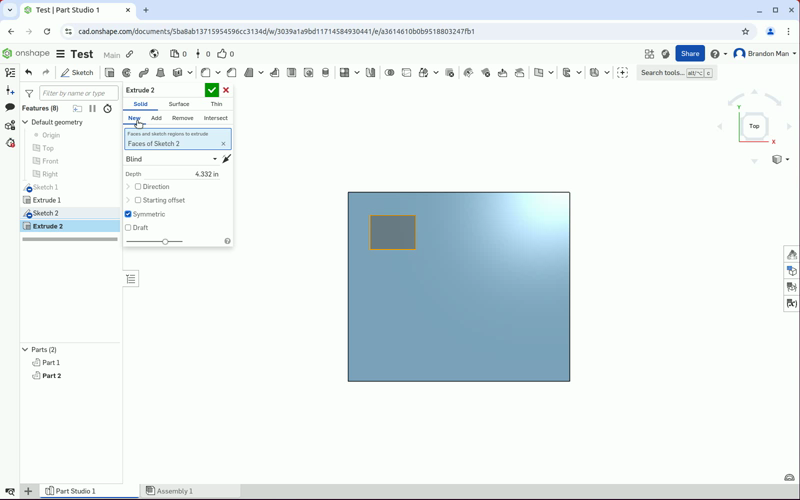
key(enter)
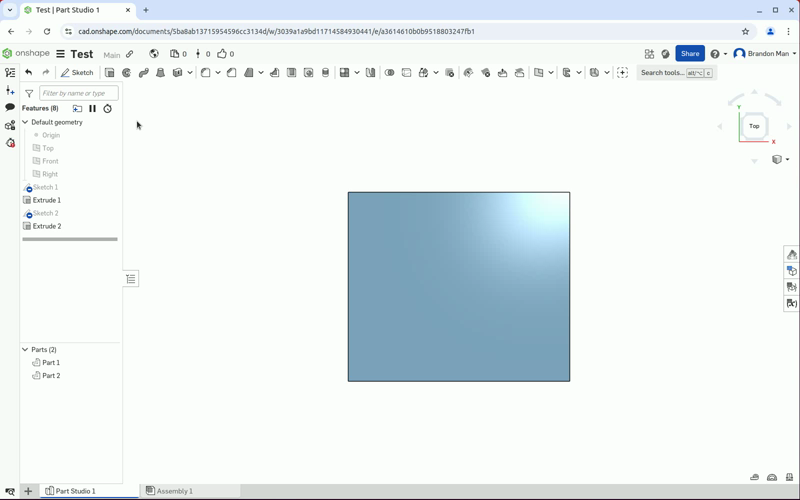
key(shift+h)
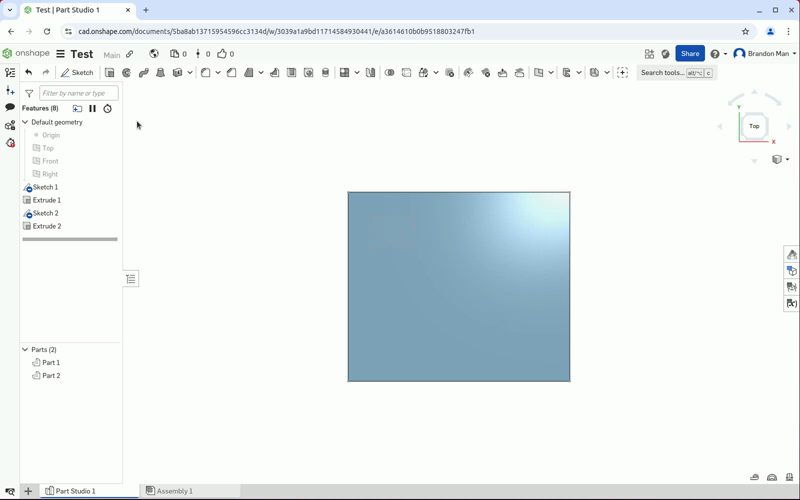
key(shift+h)
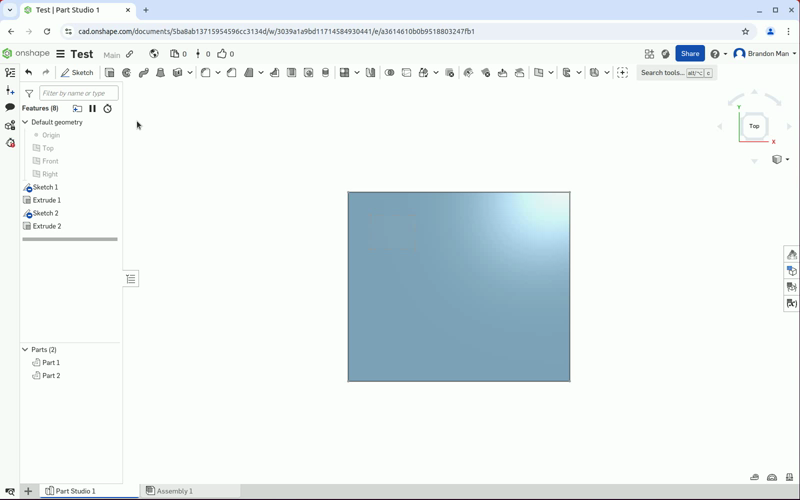
key(shift+7)
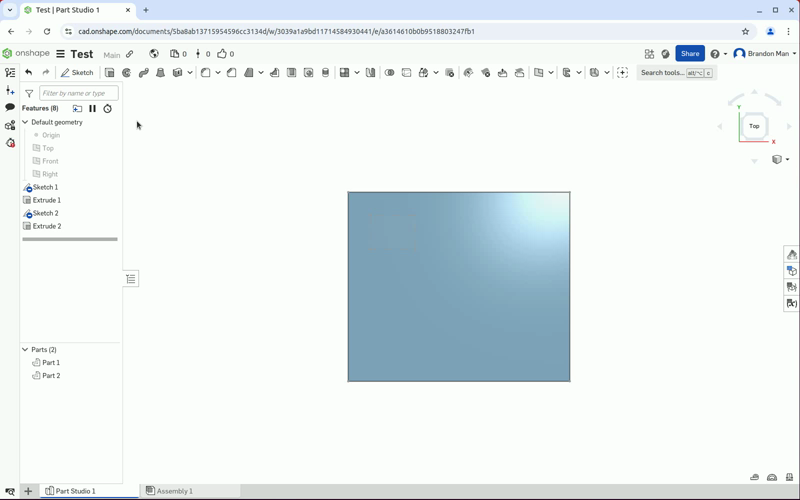
key(up, 3)
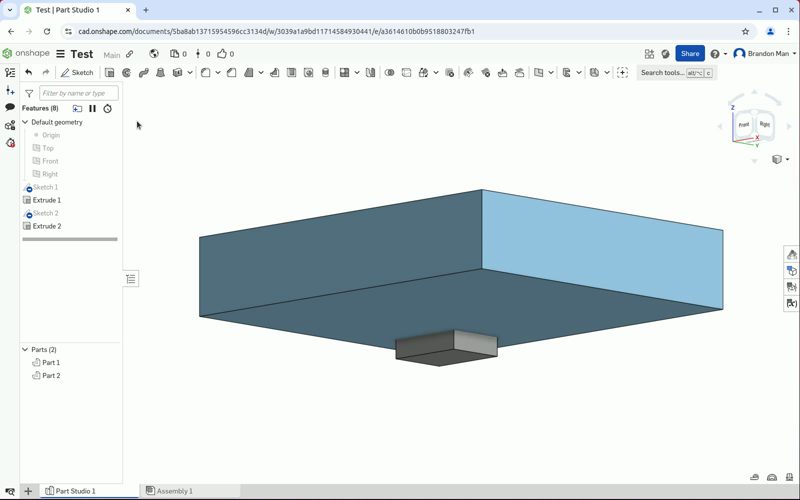
key(left, 3)
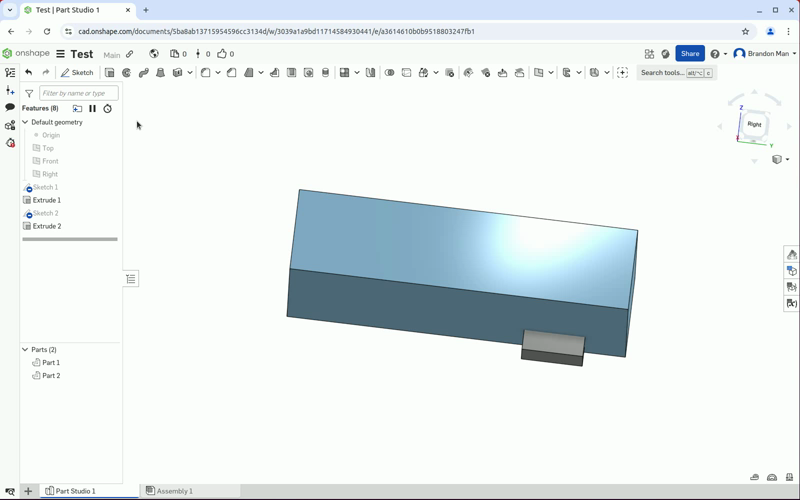
key(right, 3)
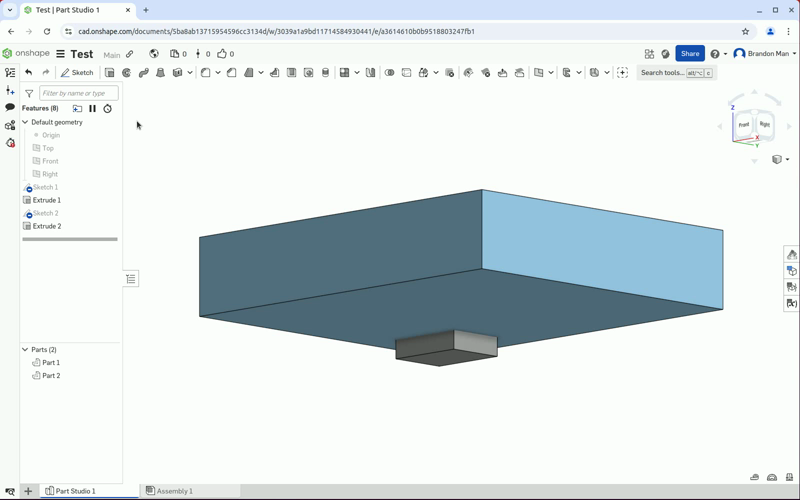
key(down, 3)
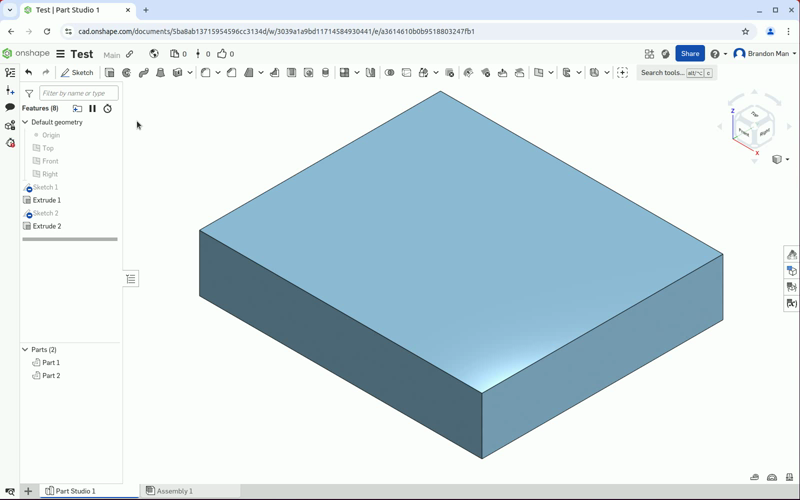
mouse_move(73, 189)
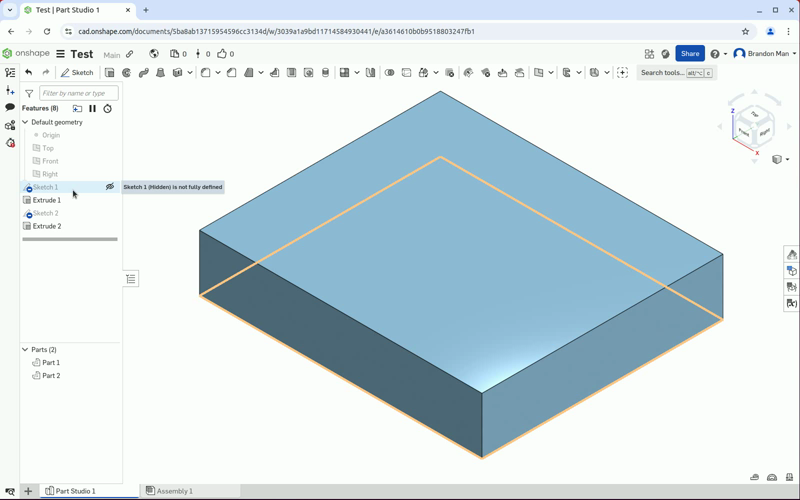
click(73, 189)